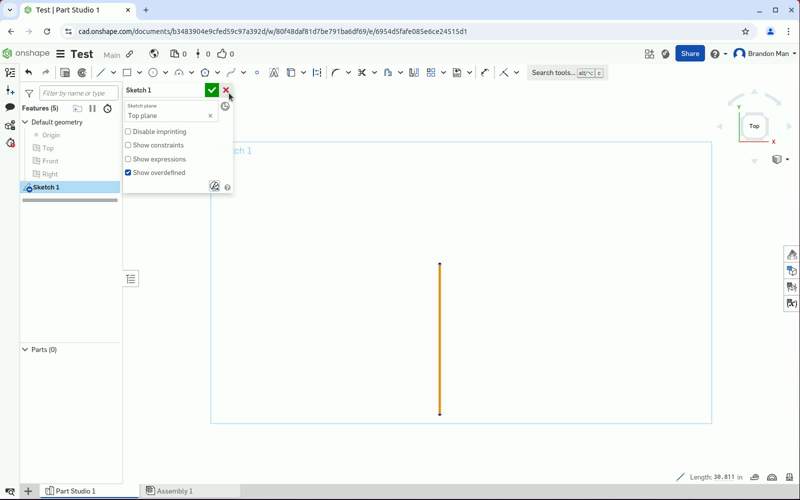
key(shift+h)
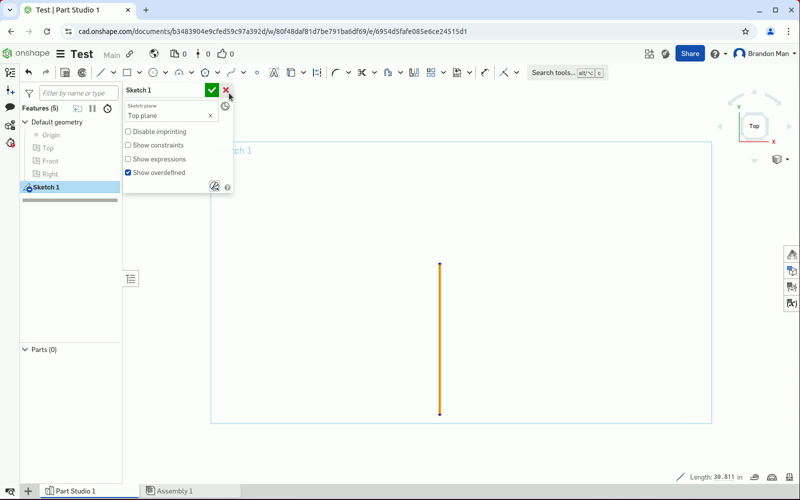
key(shift+s)
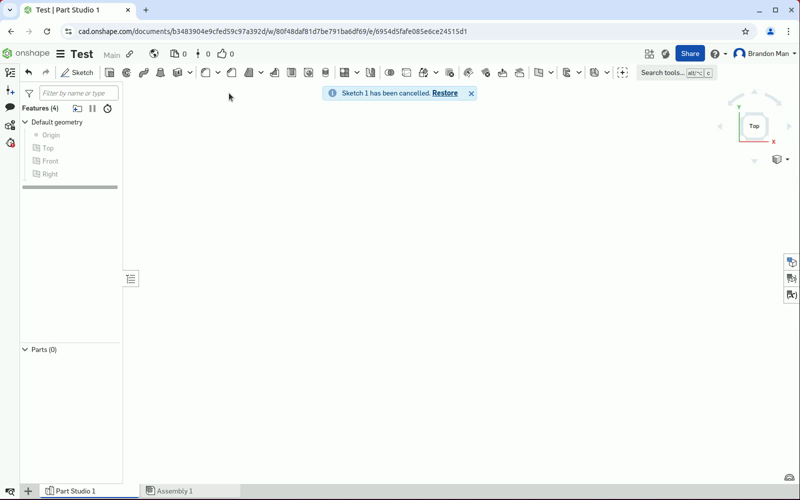
mouse_move(73, 150)
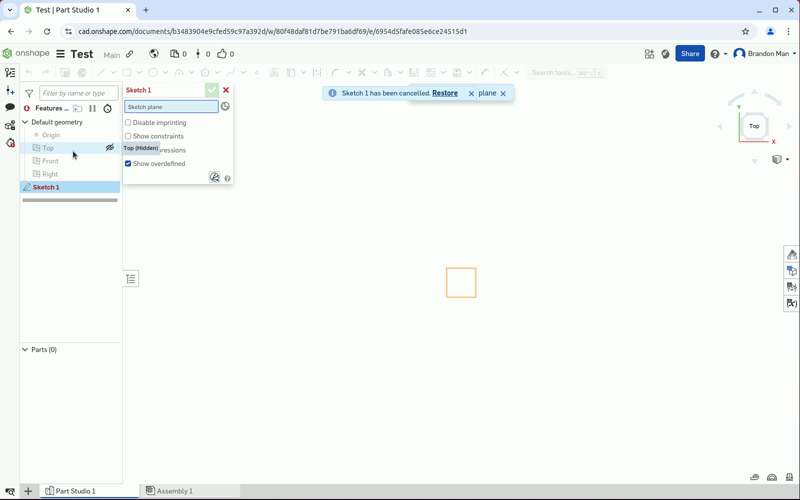
click(73, 150)
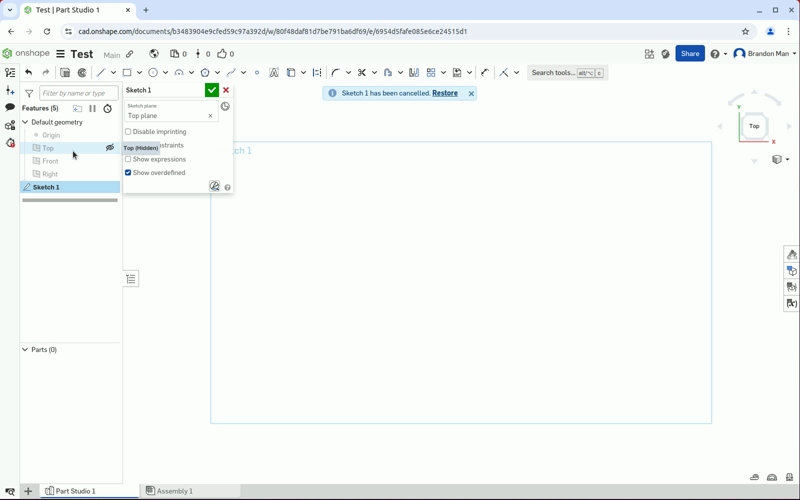
mouse_move(73, 352)
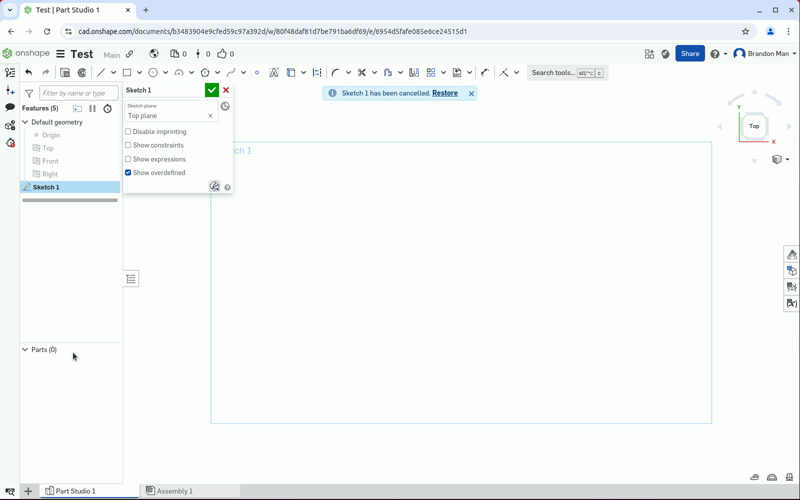
key(y)
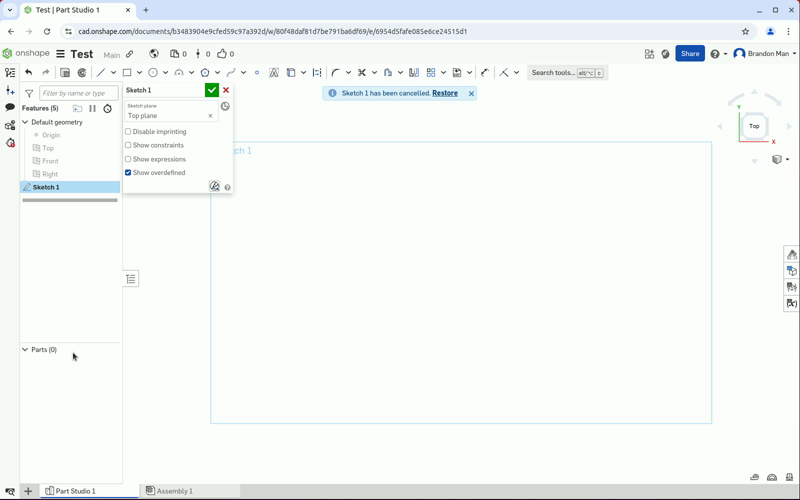
key(c)
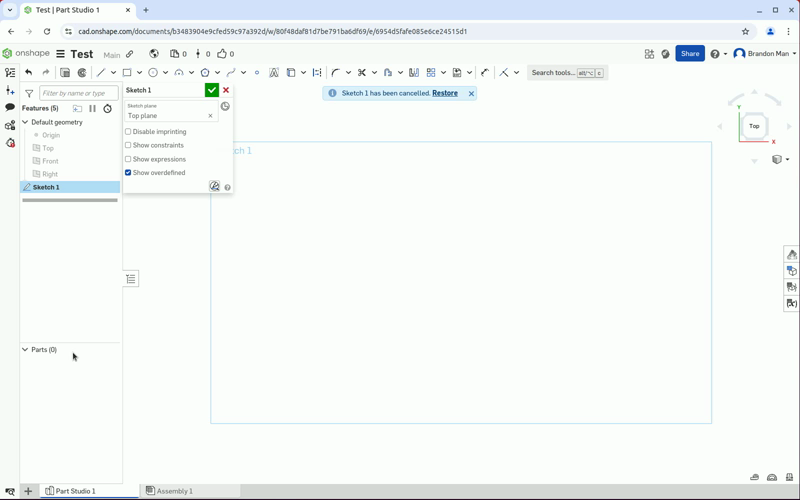
key_down(shift)
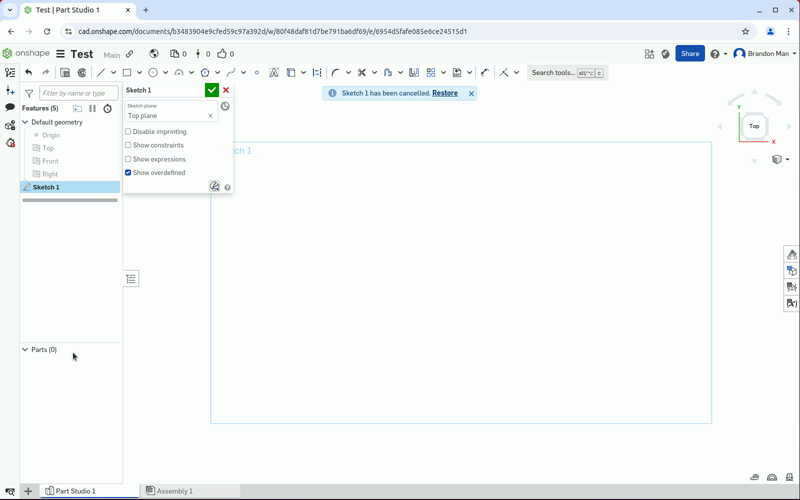
mouse_move(461, 282)
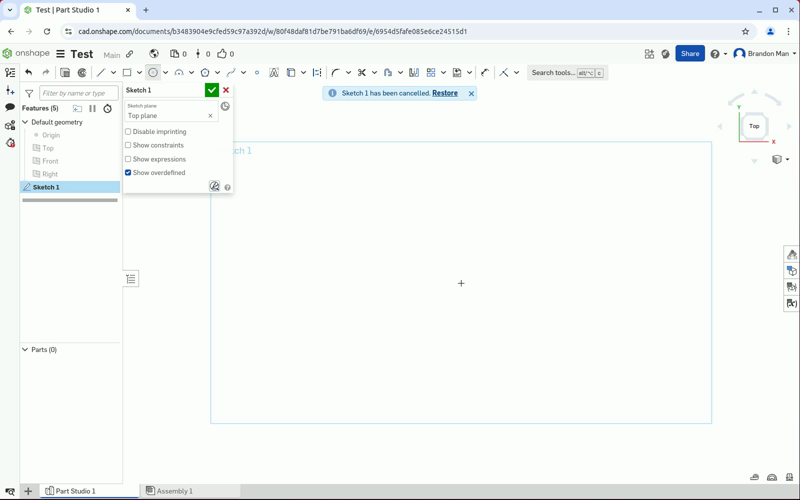
click(461, 282)
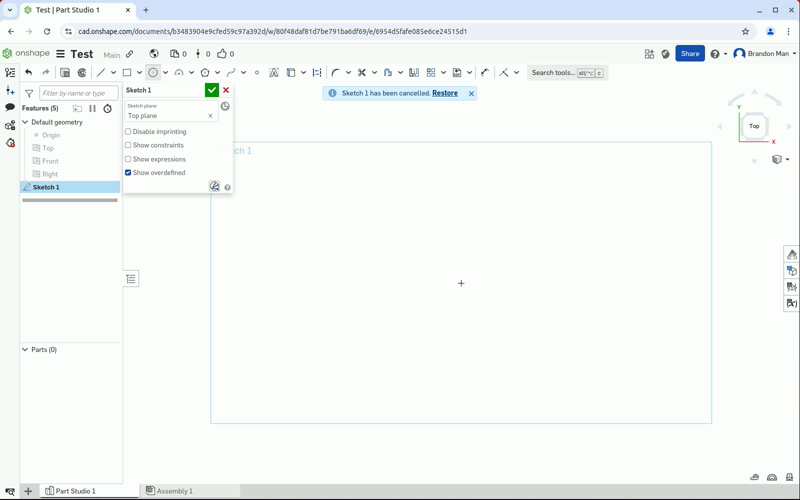
key_up(shift)
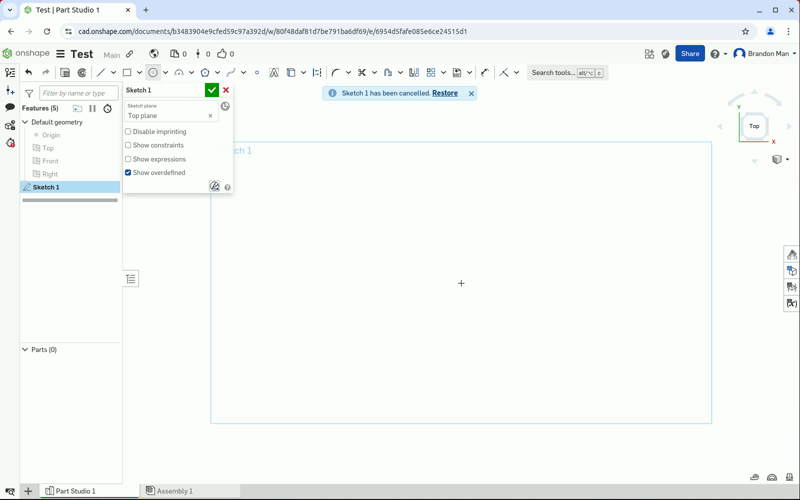
mouse_move(574, 282)
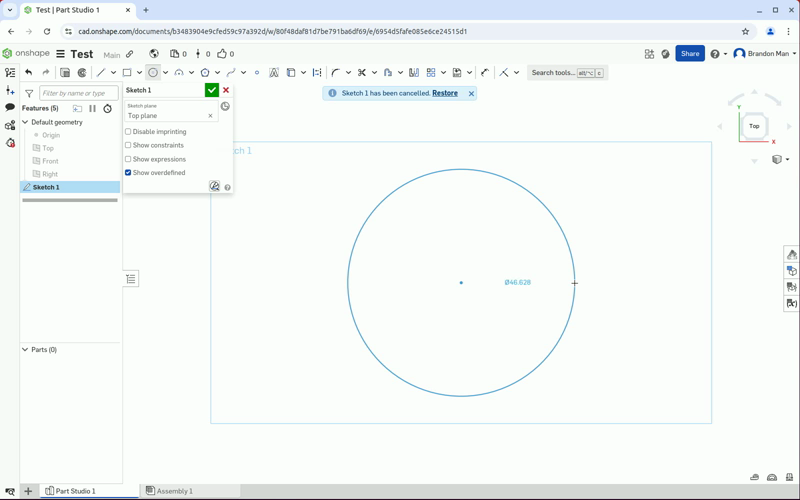
click(574, 282)
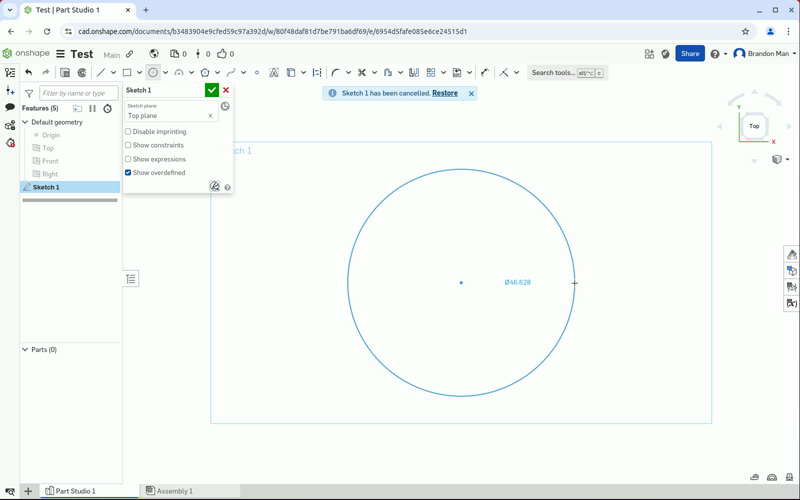
key(esc)
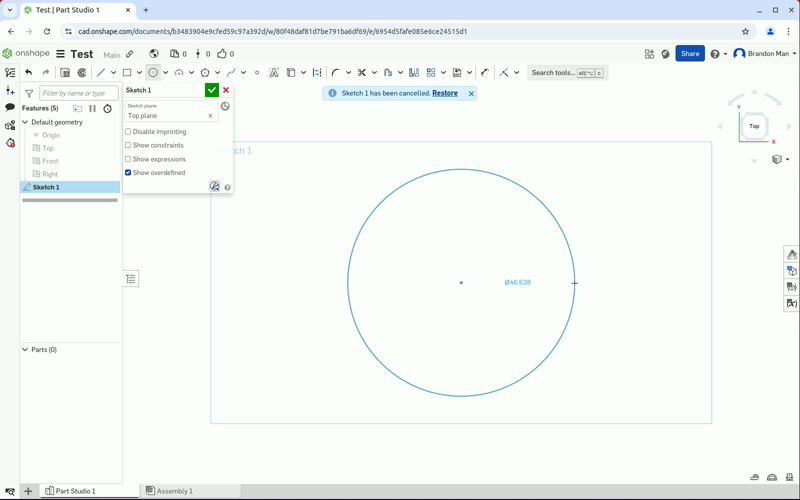
key(c)
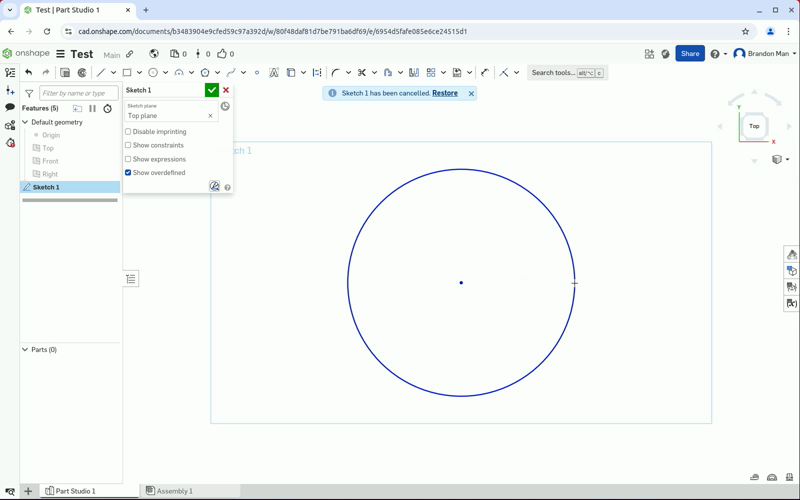
key_down(shift)
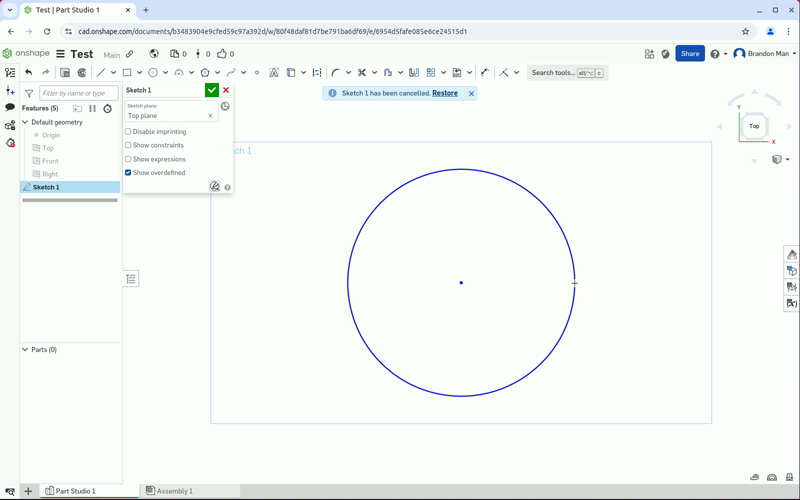
mouse_move(461, 282)
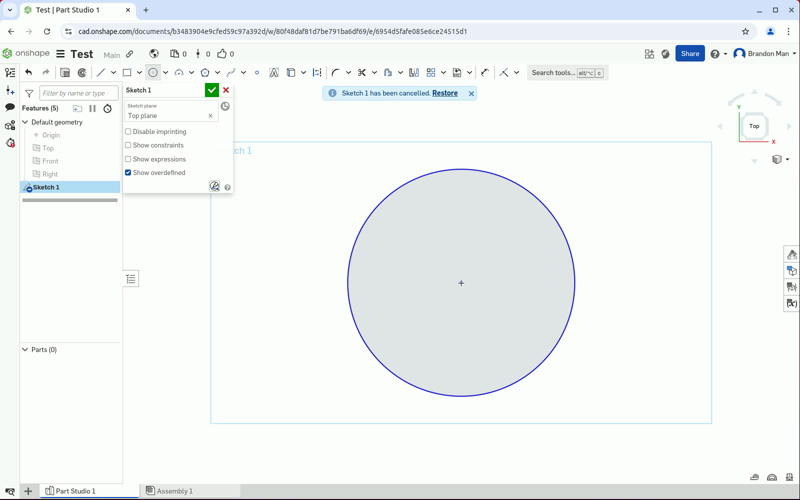
click(461, 282)
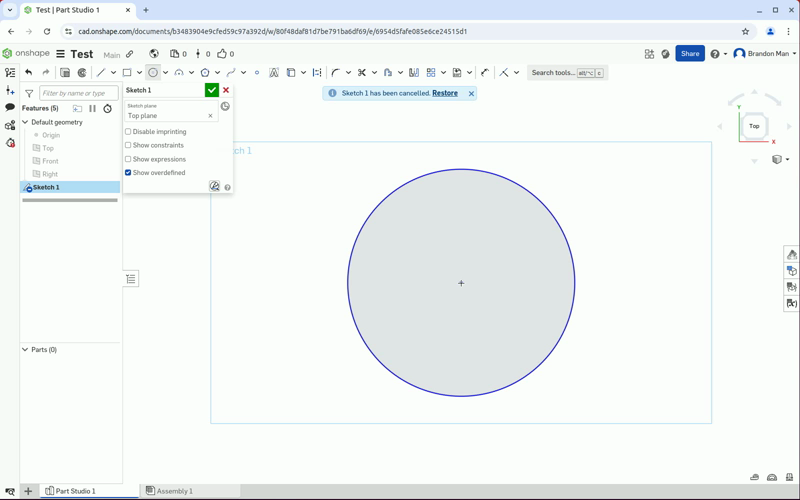
key_up(shift)
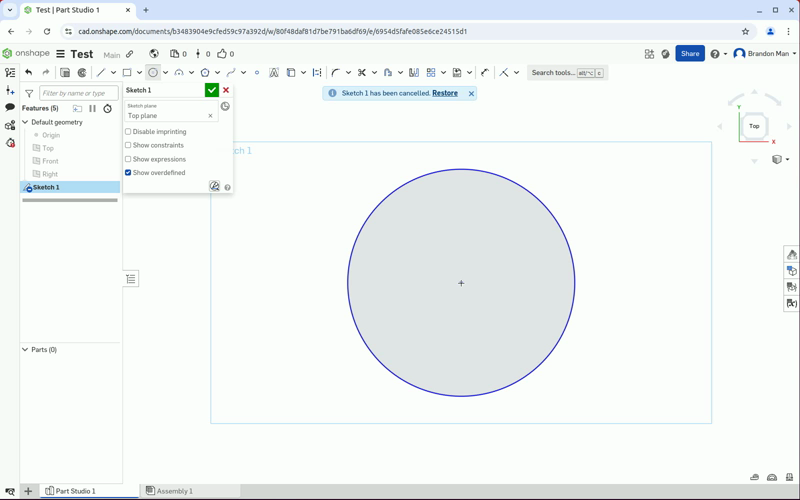
mouse_move(572, 282)
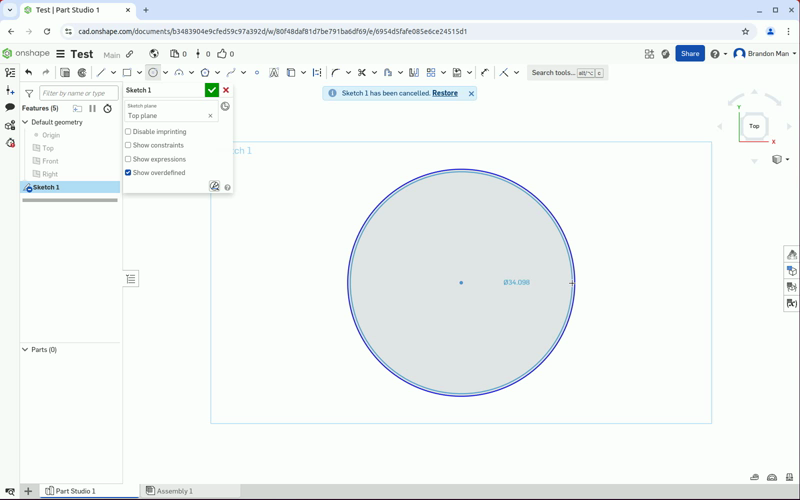
scroll(6)
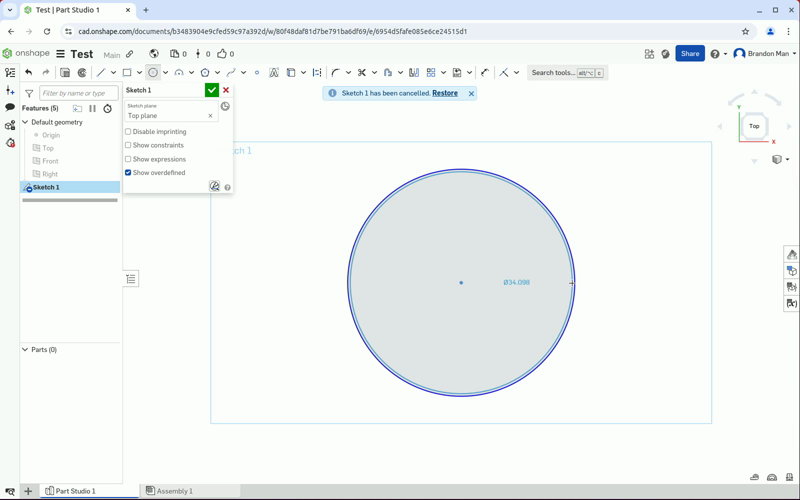
scroll(6)
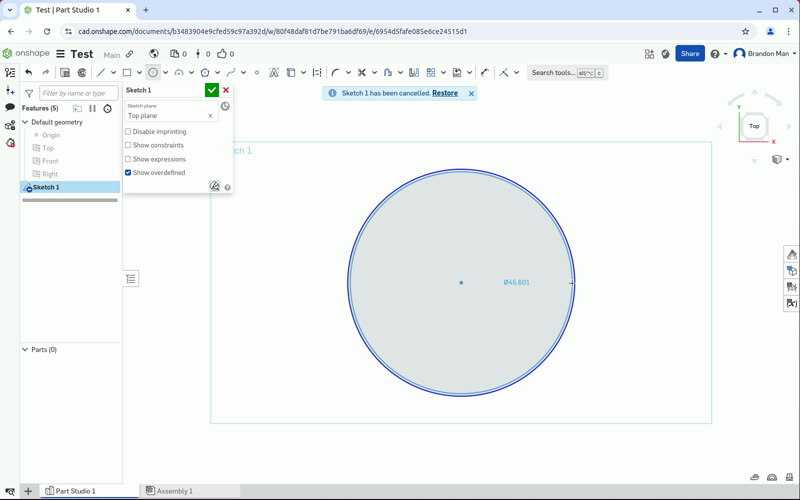
scroll(6)
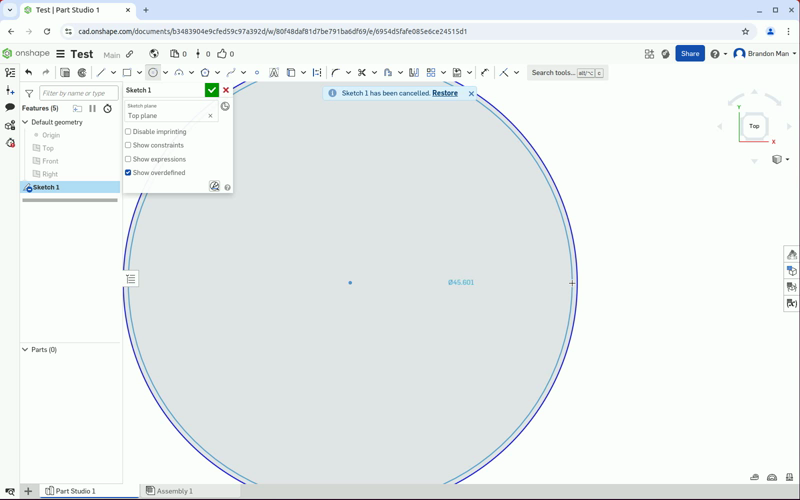
scroll(6)
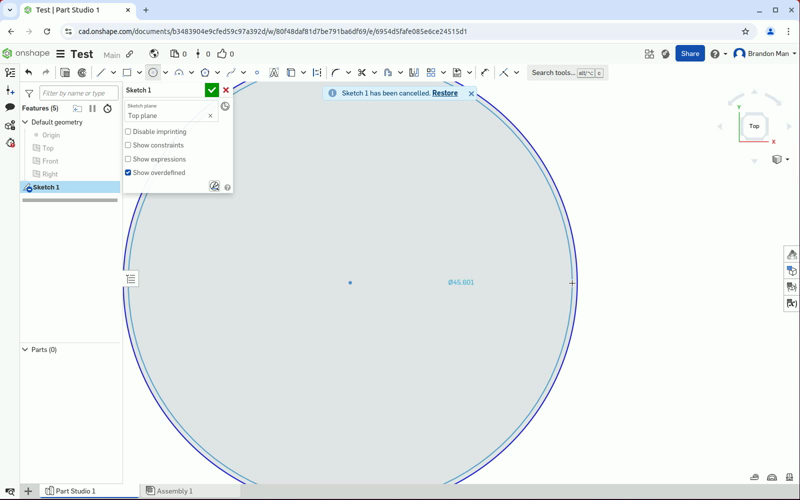
scroll(6)
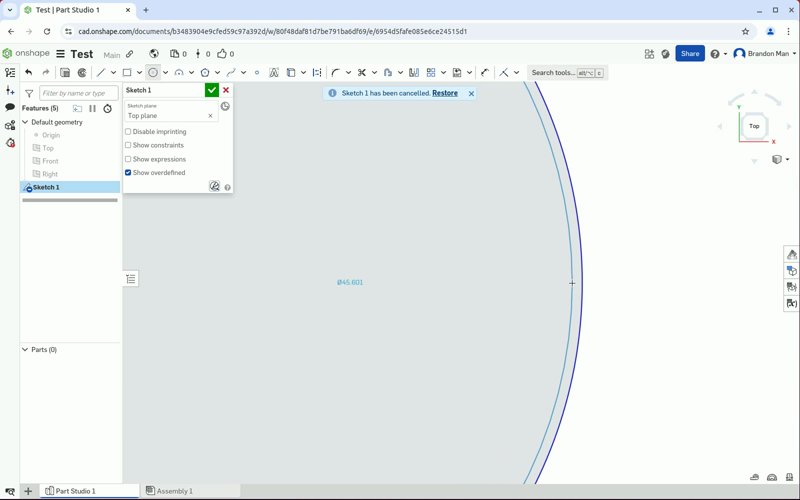
scroll(6)
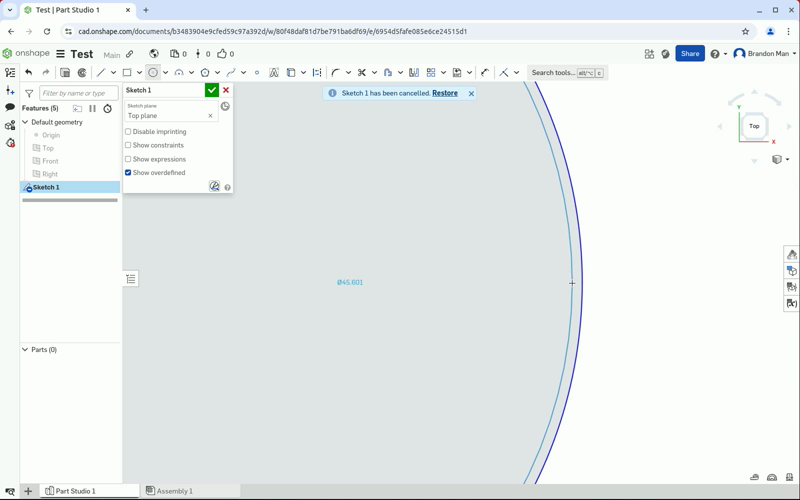
scroll(6)
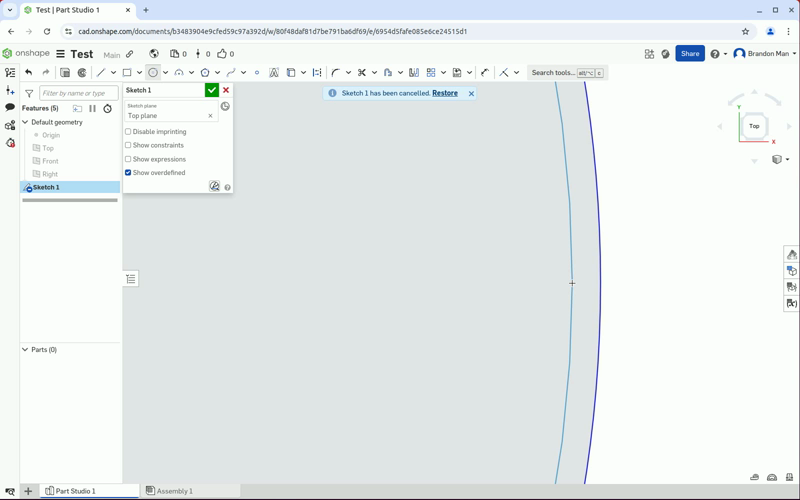
click(572, 282)
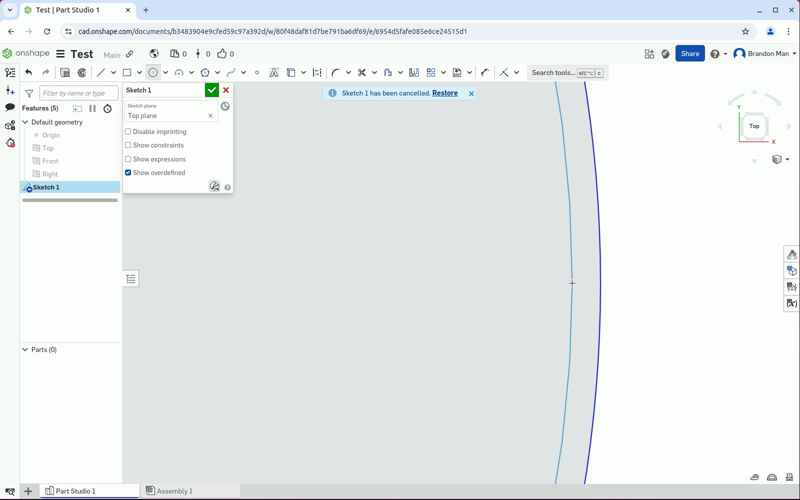
scroll(-6)
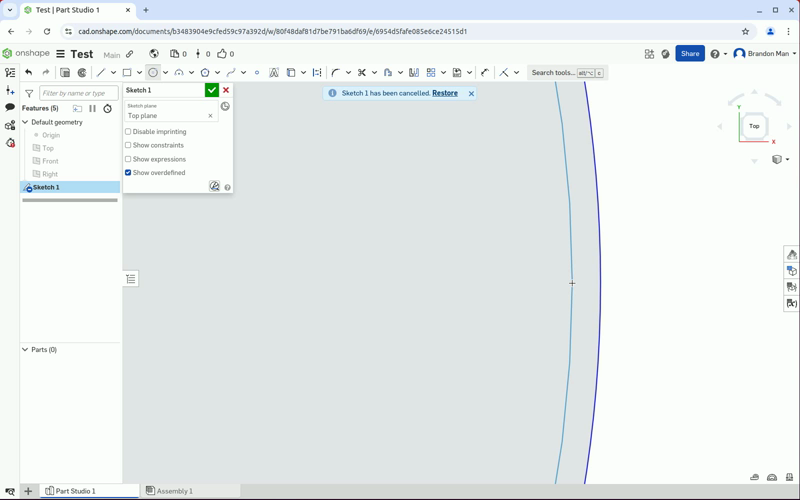
scroll(-6)
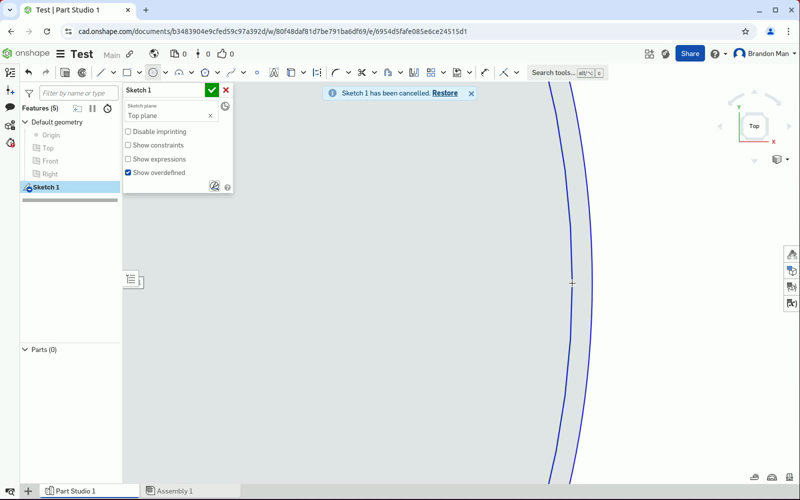
scroll(-6)
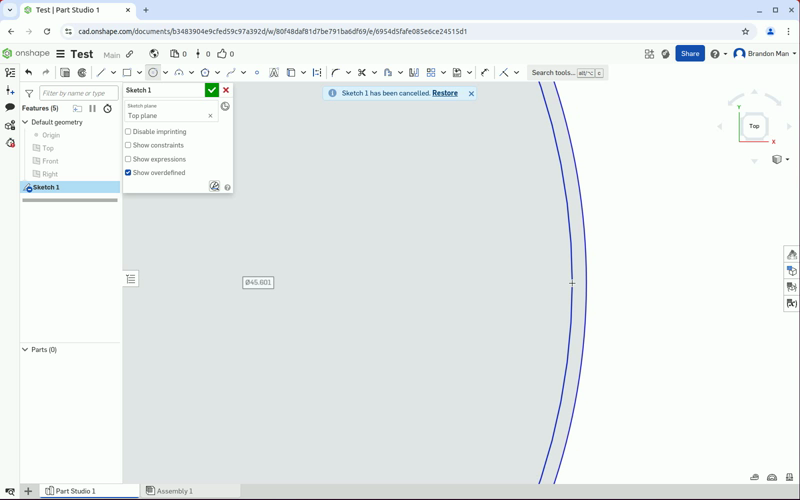
scroll(-6)
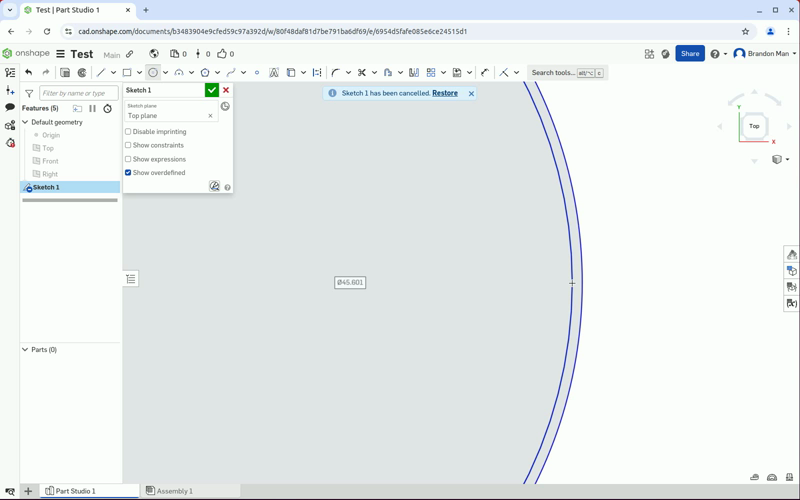
scroll(-6)
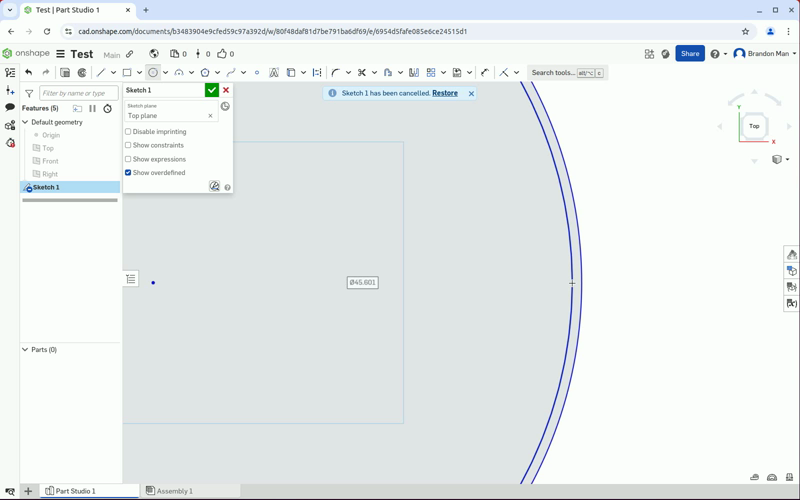
scroll(-6)
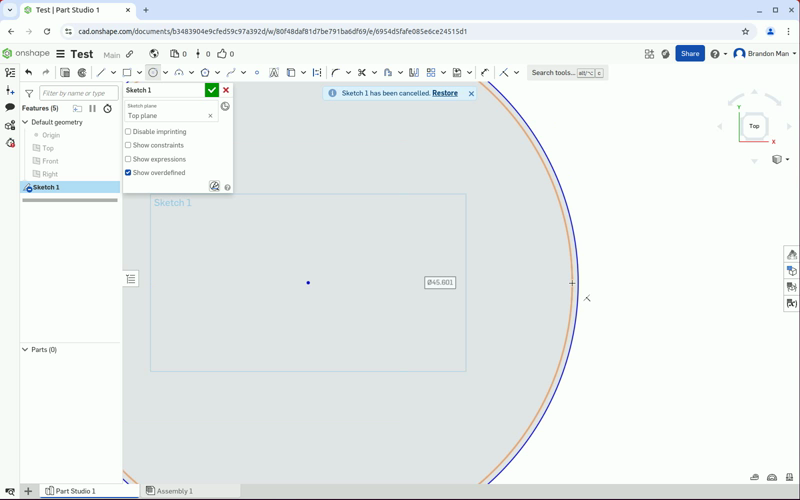
scroll(-6)
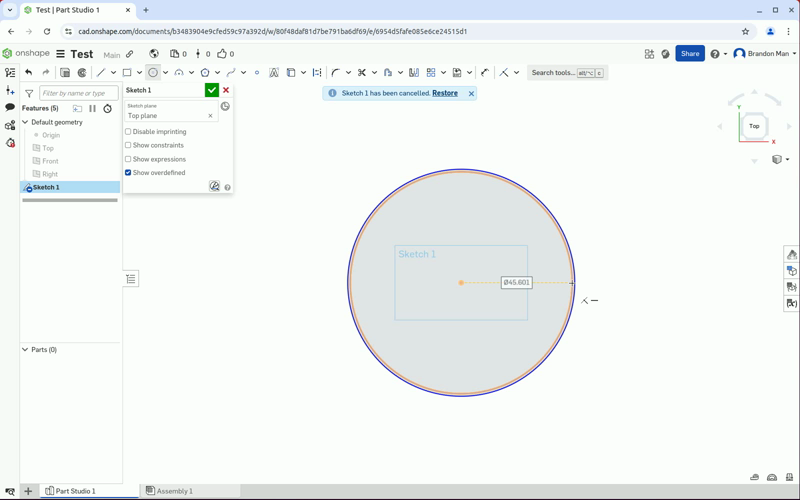
key(esc)
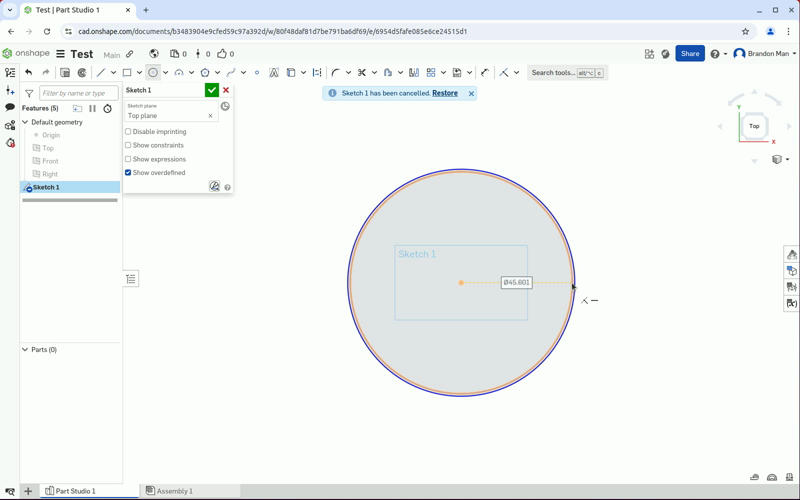
mouse_move(351, 263)
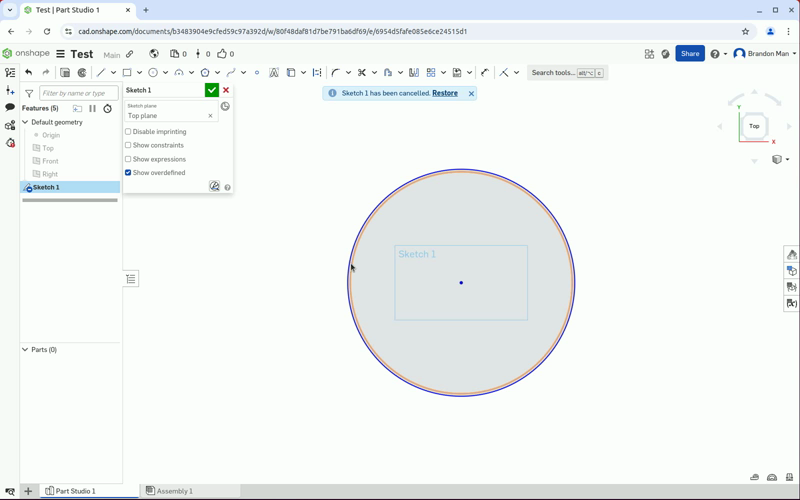
scroll(6)
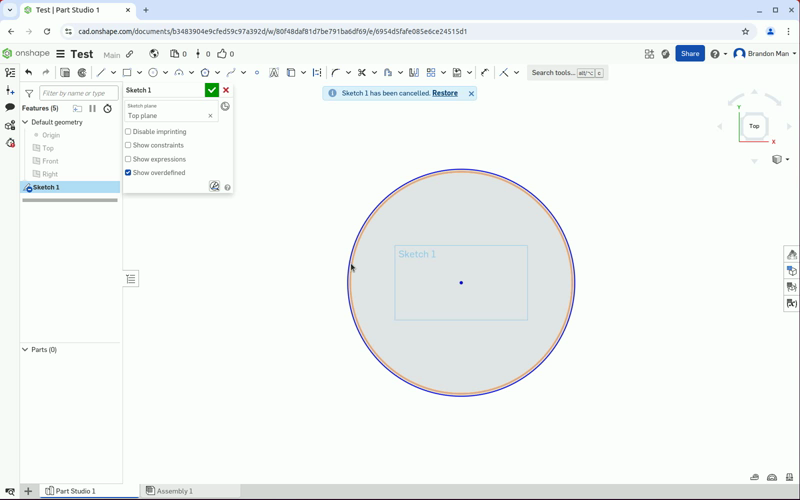
scroll(6)
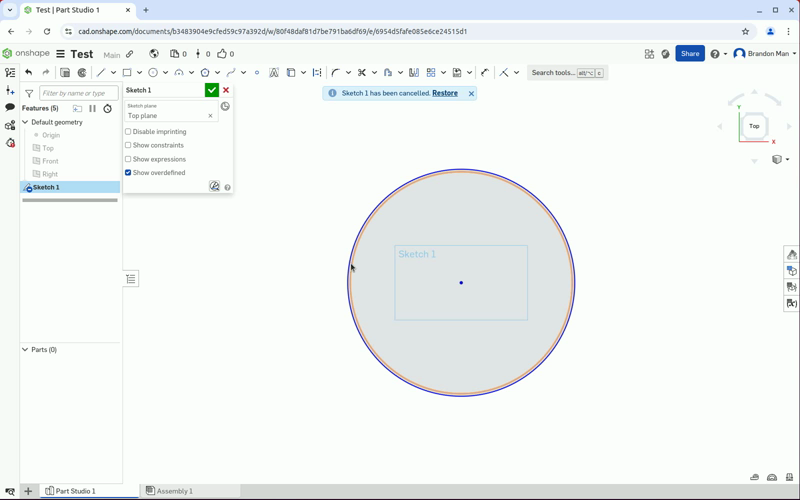
scroll(6)
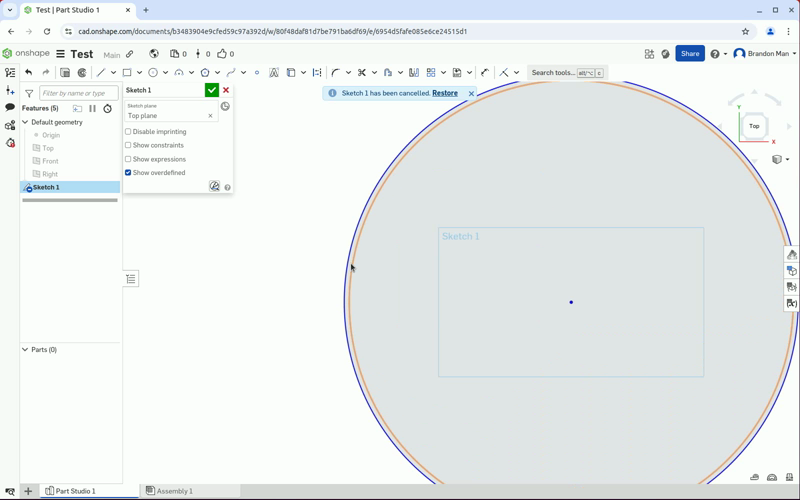
scroll(6)
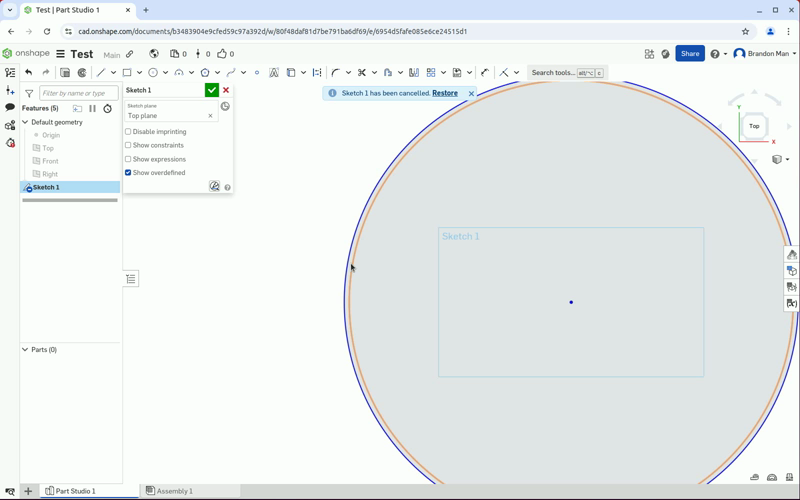
scroll(6)
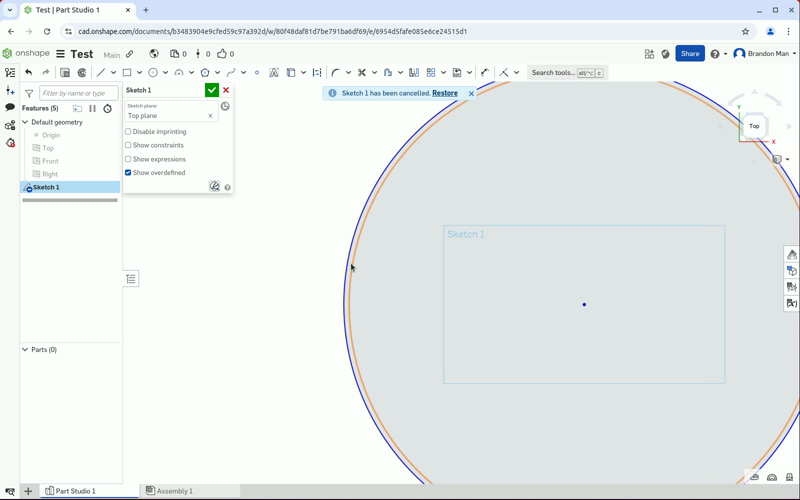
scroll(6)
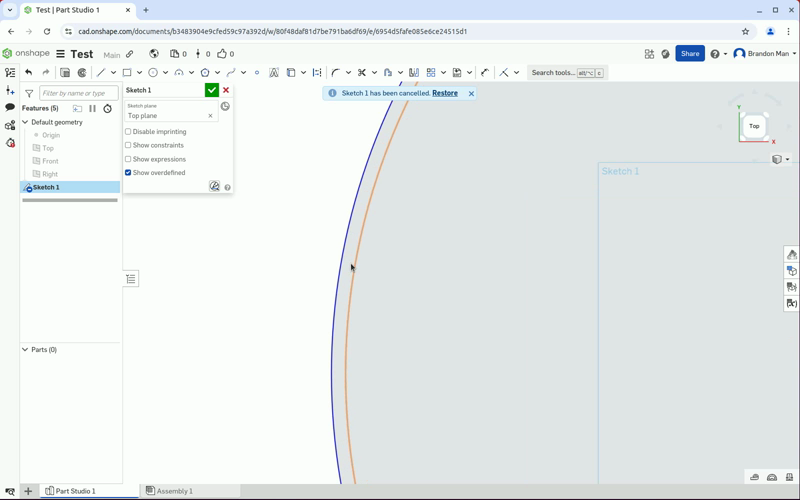
scroll(6)
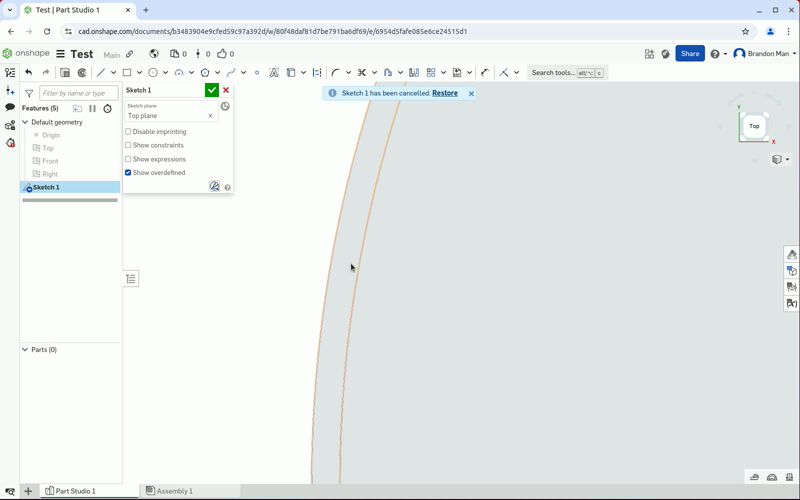
click(351, 263)
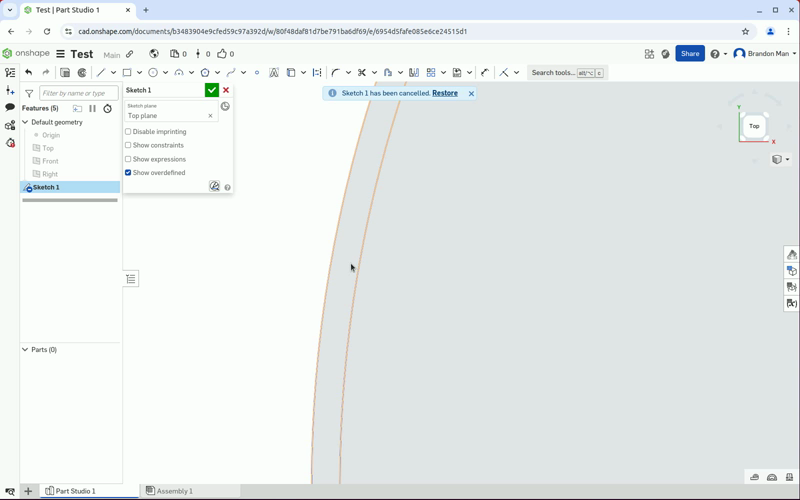
scroll(-6)
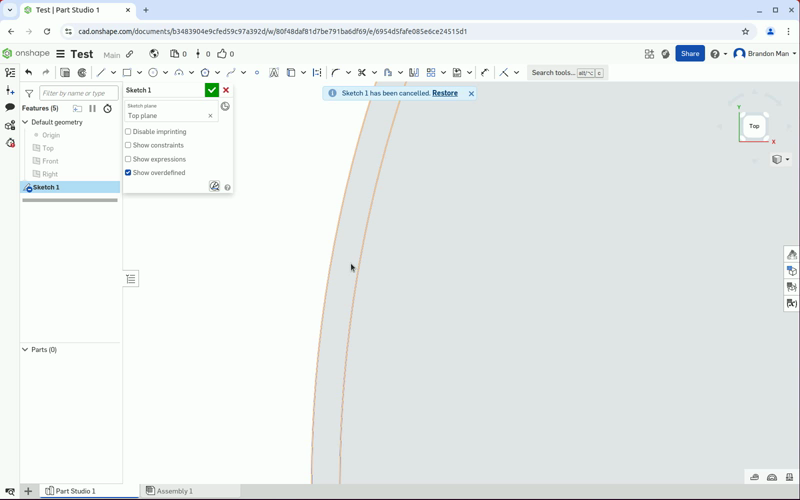
scroll(-6)
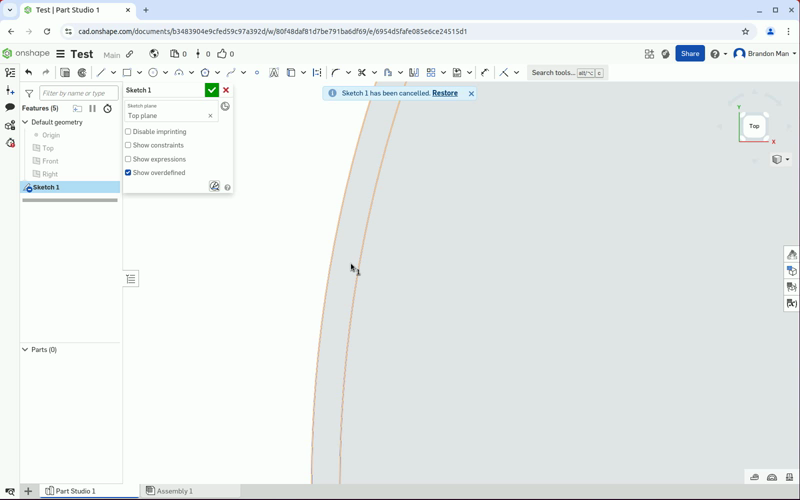
scroll(-6)
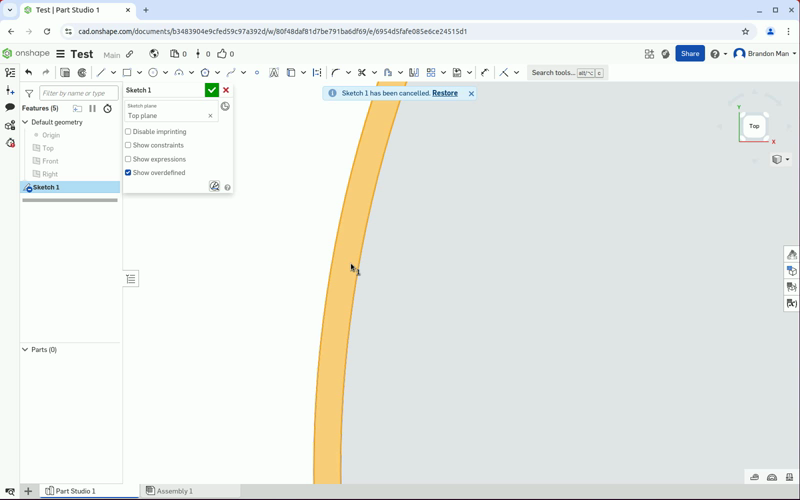
scroll(-6)
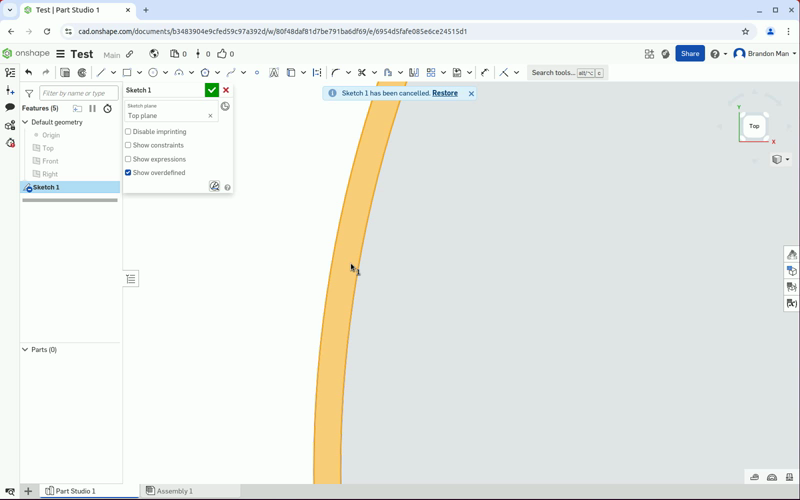
scroll(-6)
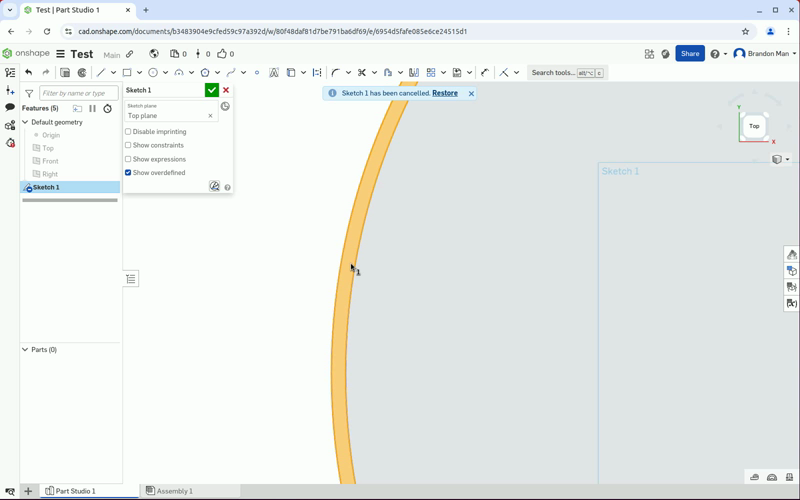
scroll(-6)
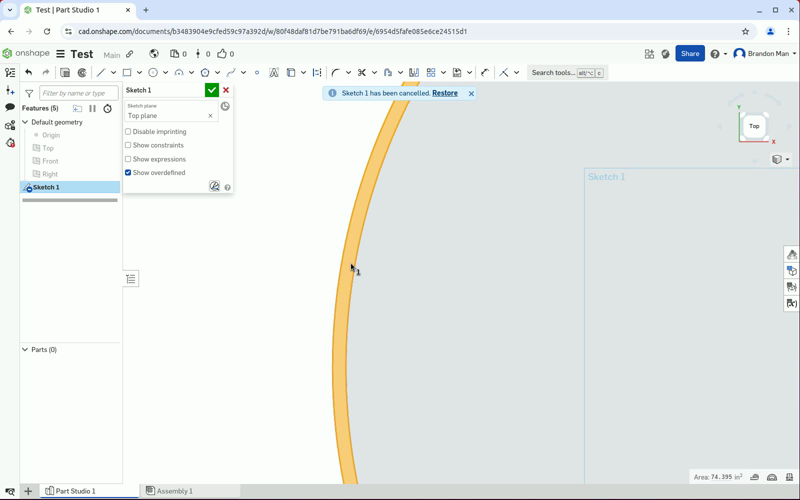
scroll(-6)
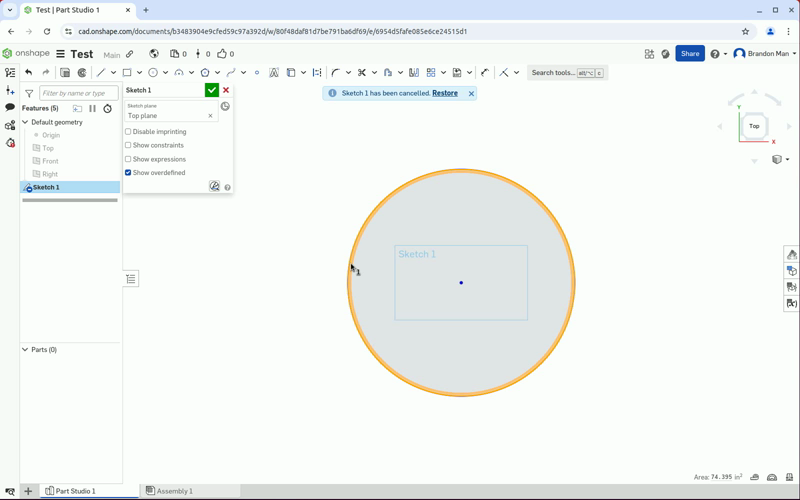
mouse_move(73, 352)
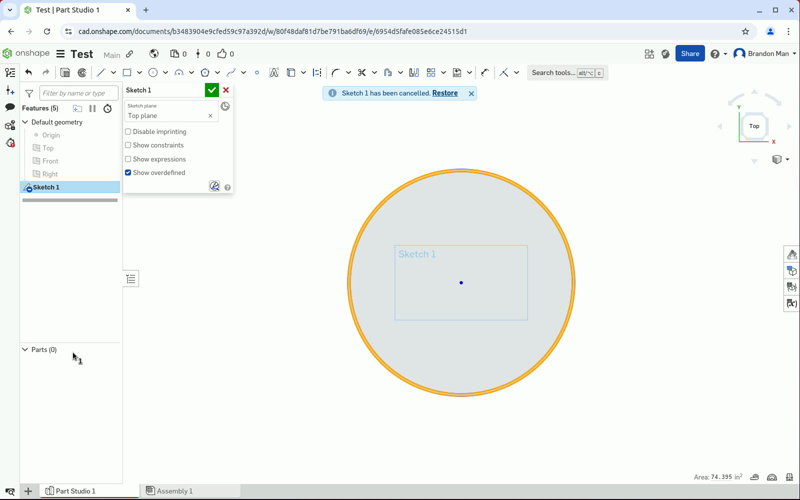
key(shift+y)
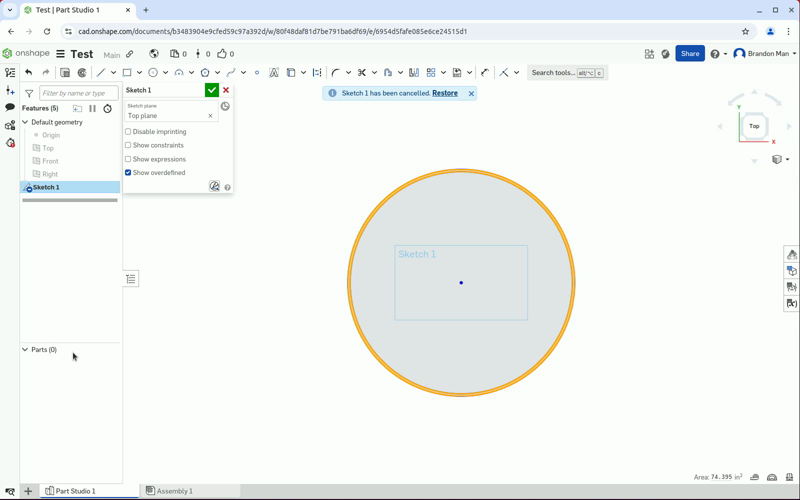
key(shift+e)
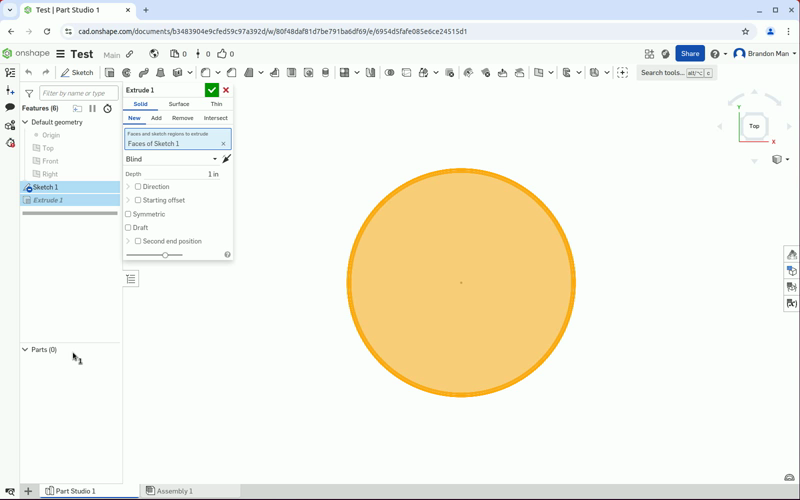
mouse_move(143, 106)
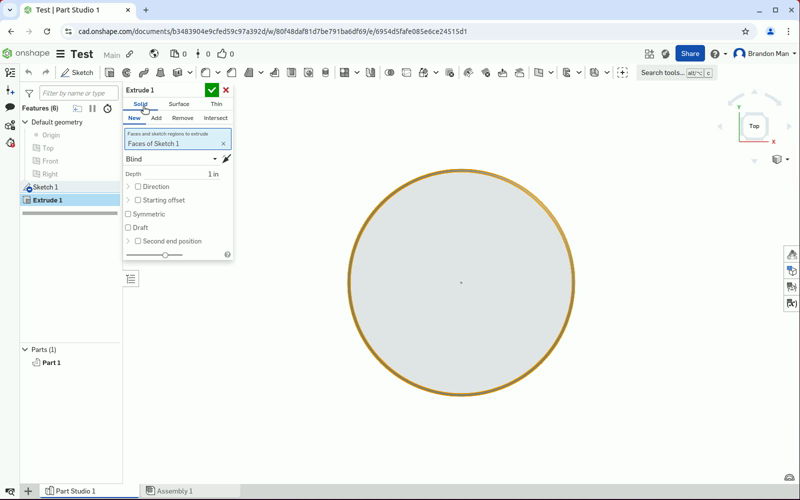
click(143, 106)
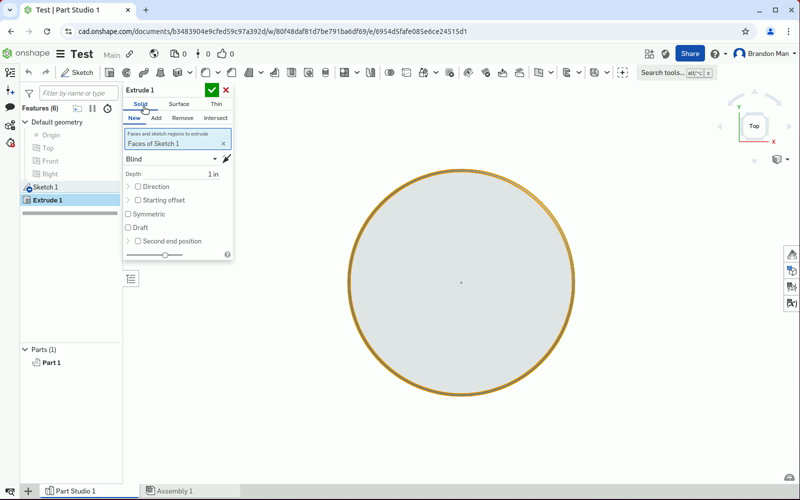
mouse_move(137, 120)
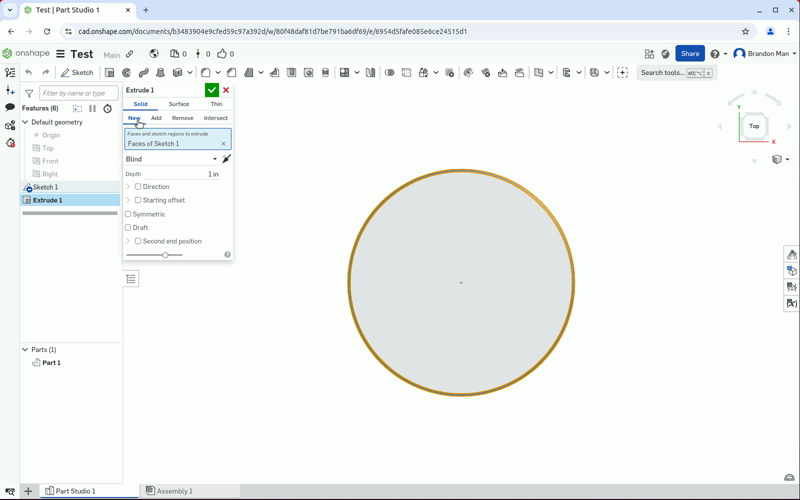
click(137, 120)
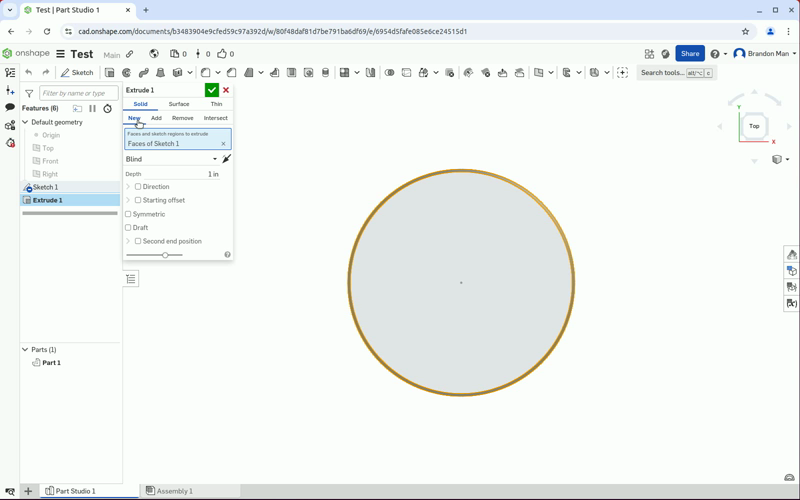
key(tab, 4)
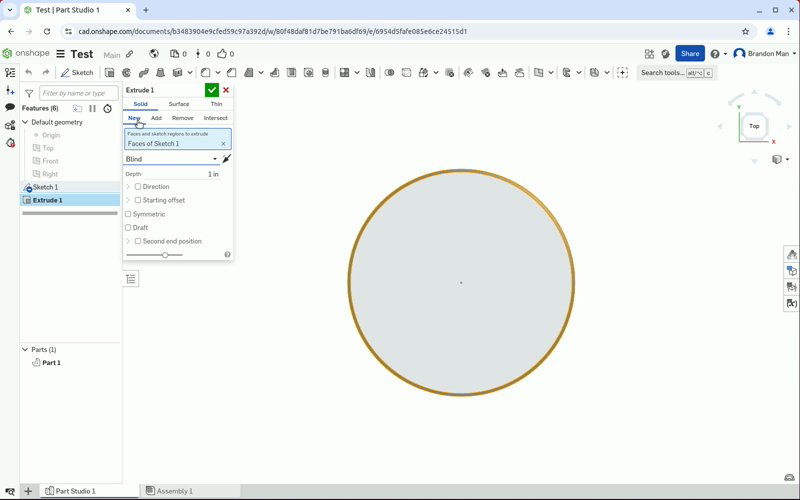
text(16.368)
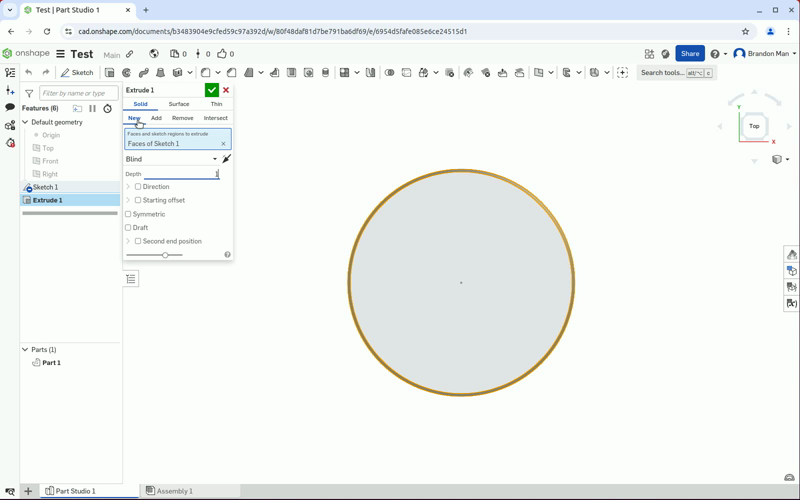
key(enter)
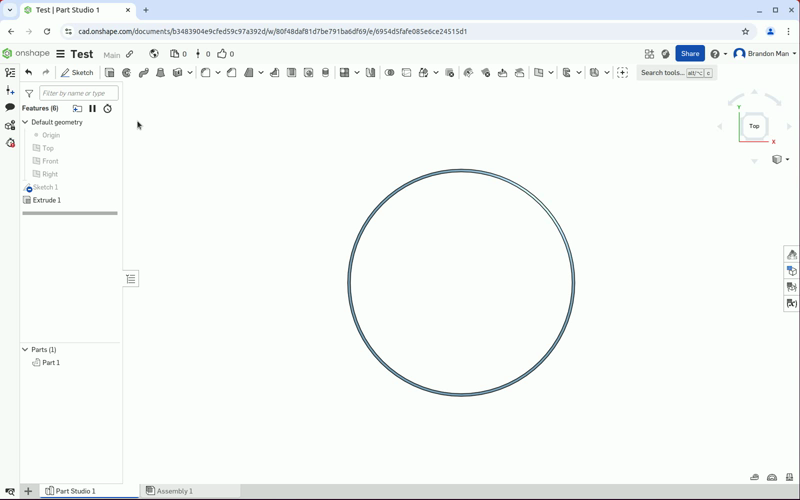
key(shift+h)
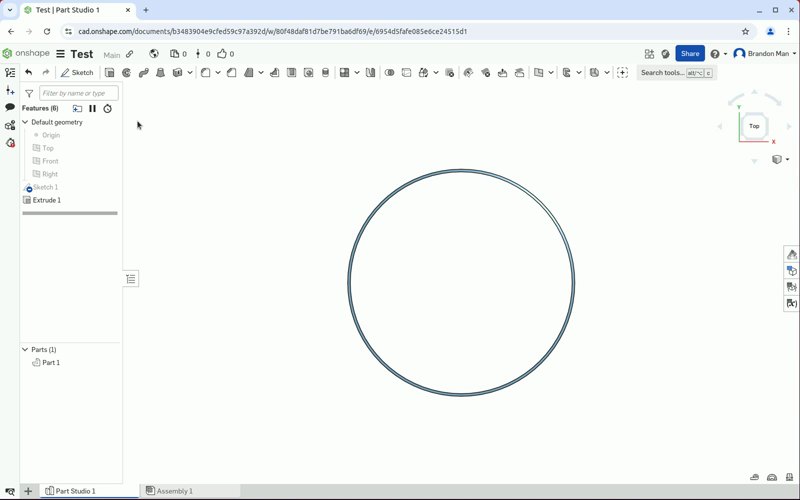
key(shift+h)
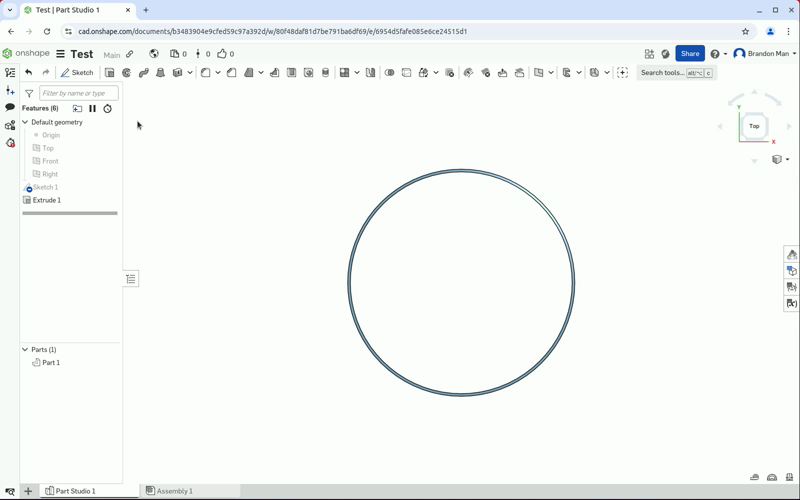
mouse_move(73, 189)
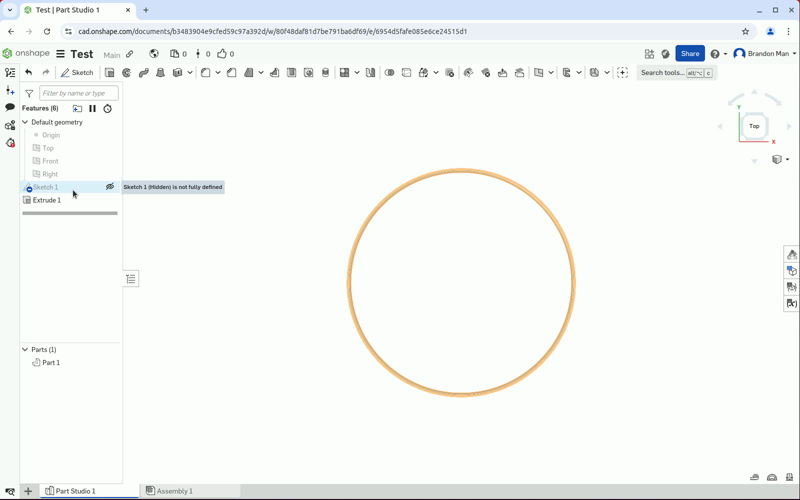
click(73, 189)
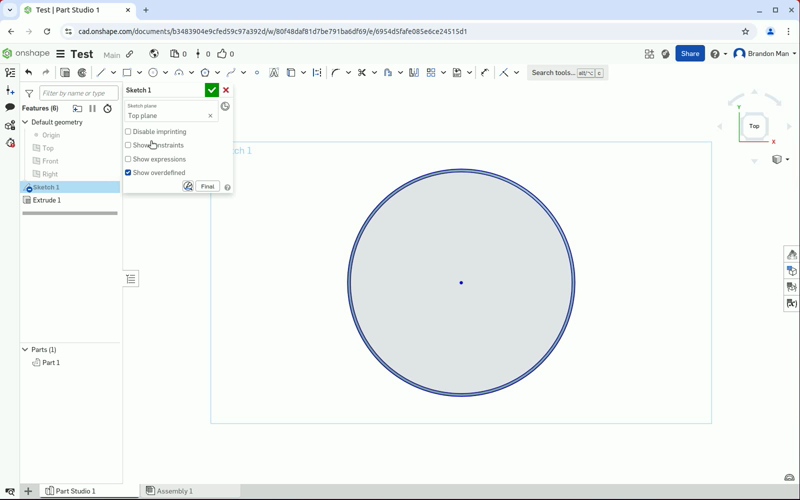
mouse_move(229, 92)
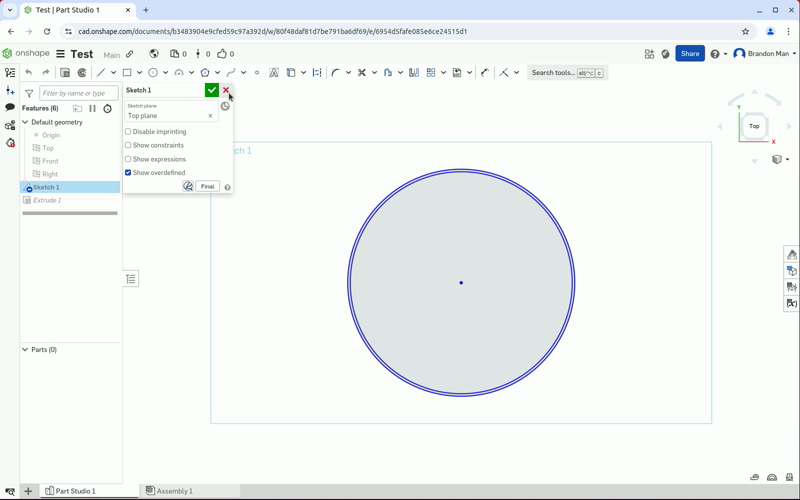
click(229, 92)
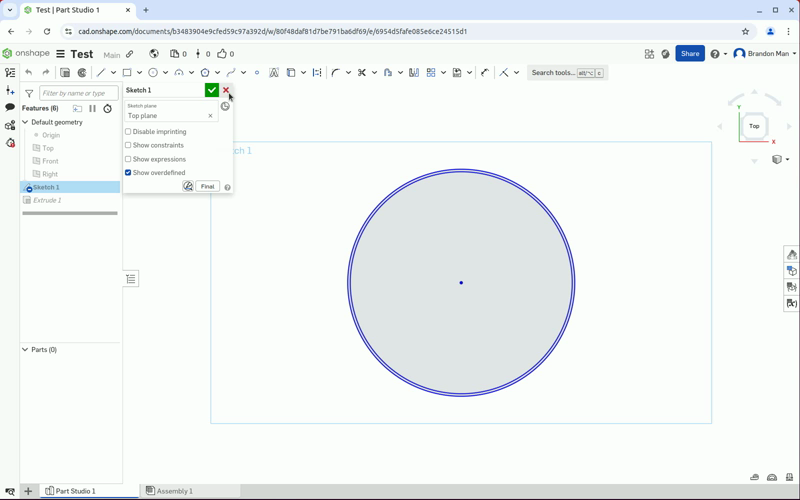
key(shift+s)
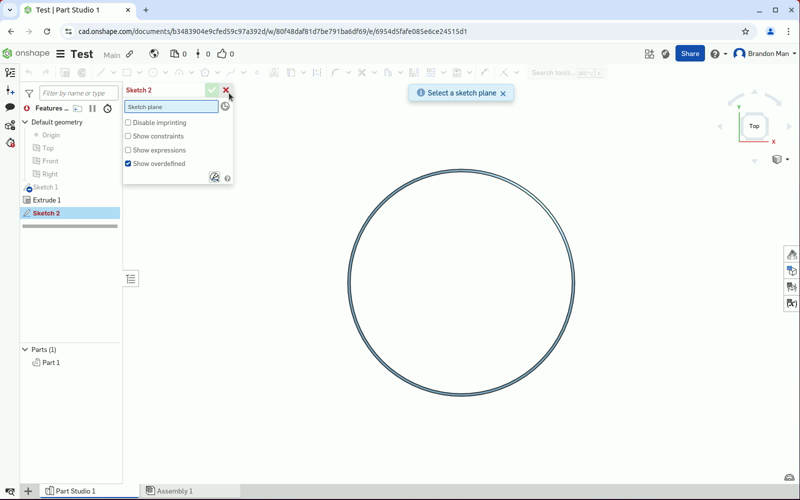
mouse_move(73, 150)
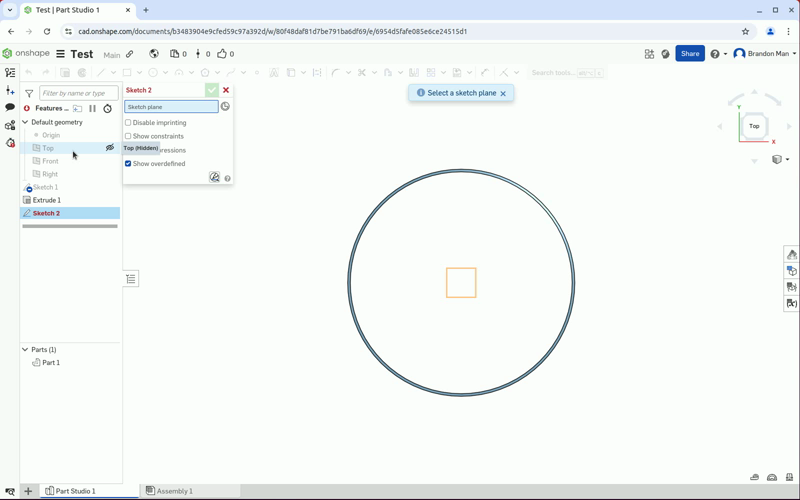
click(73, 150)
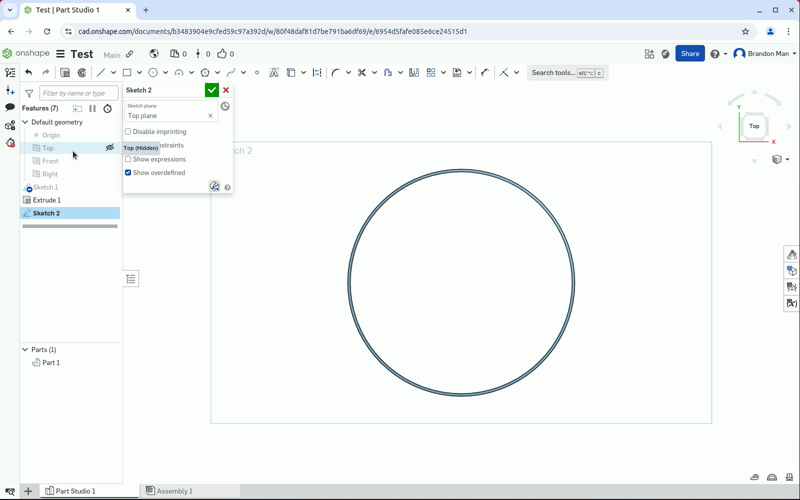
mouse_move(73, 352)
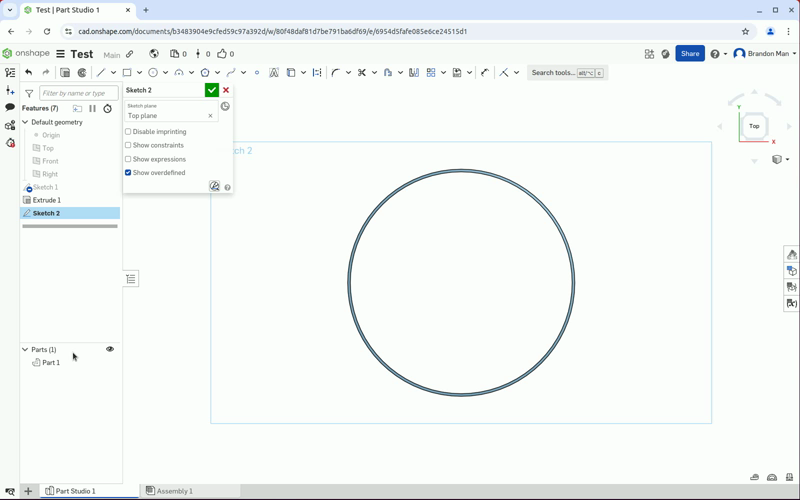
key(y)
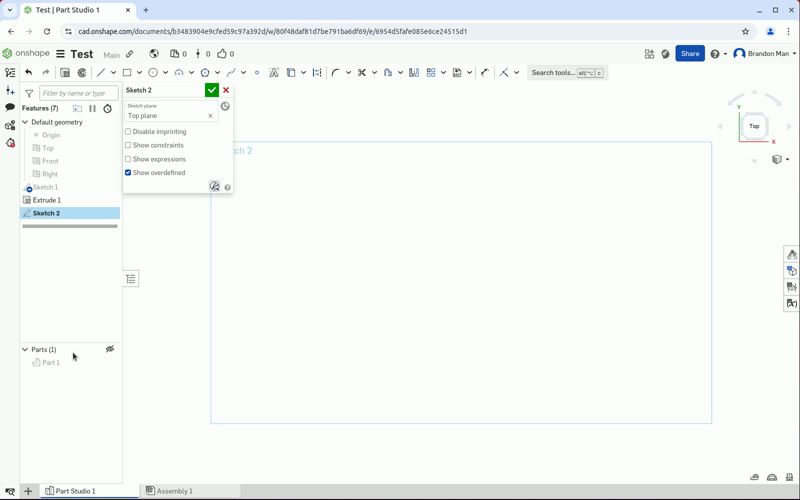
key(c)
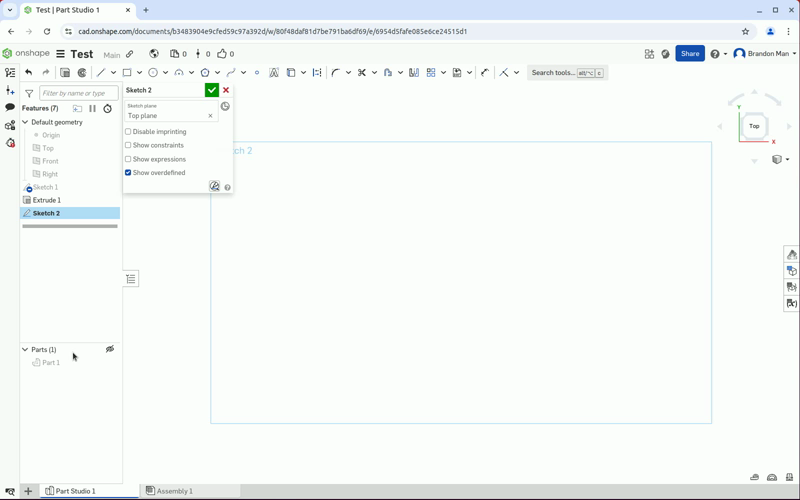
key_down(shift)
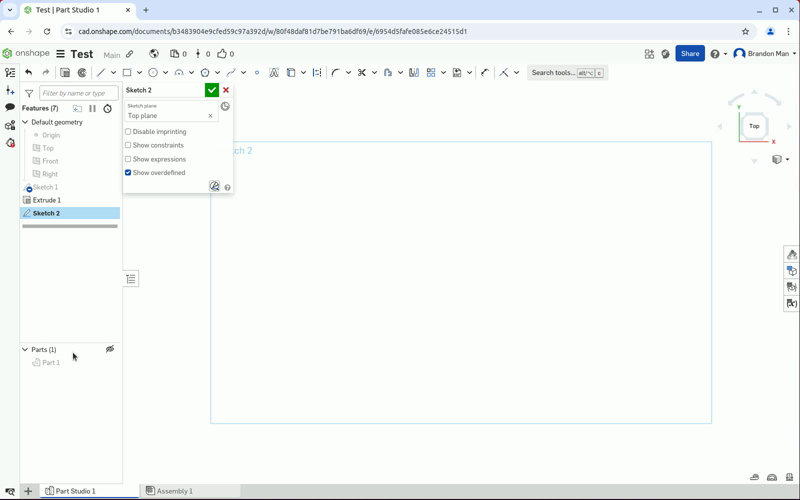
mouse_move(461, 282)
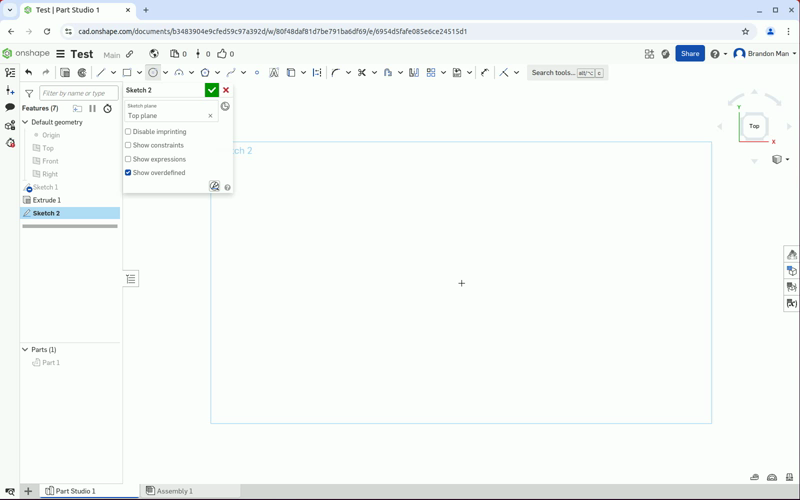
click(461, 282)
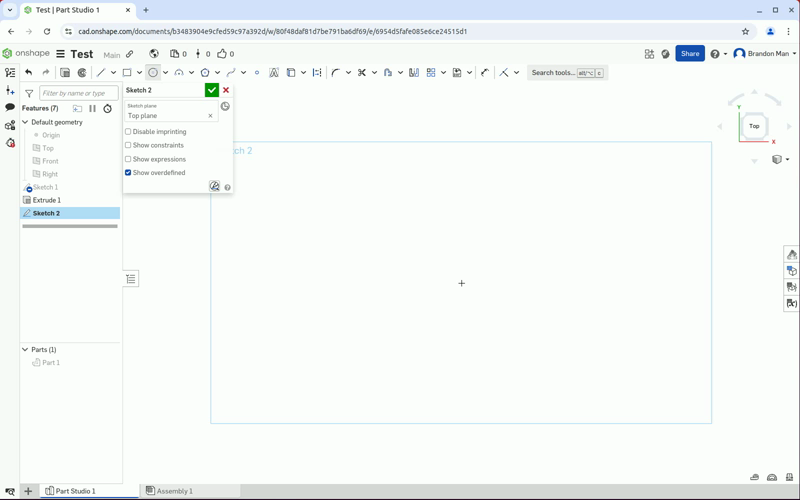
key_up(shift)
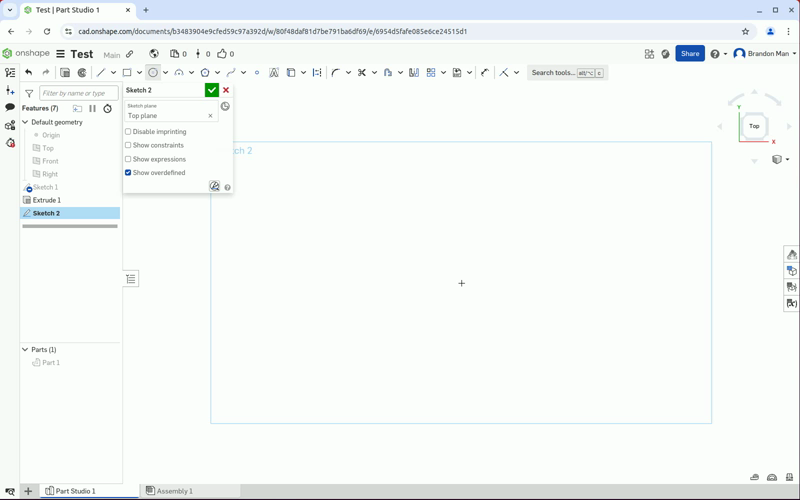
mouse_move(574, 282)
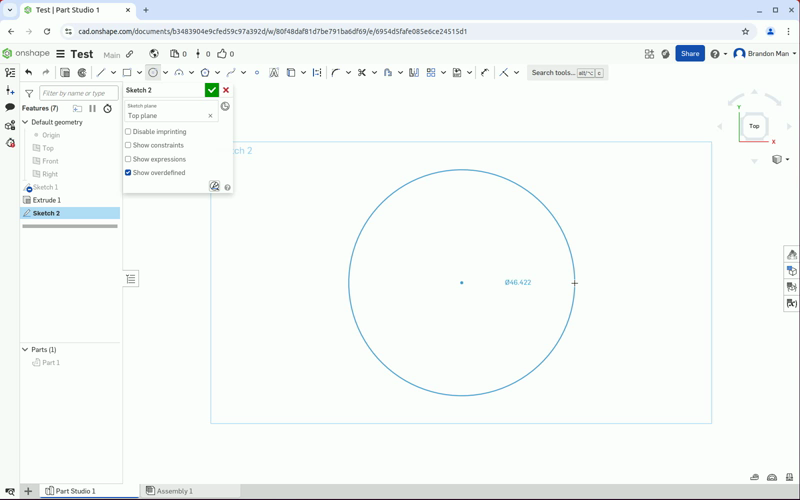
click(574, 282)
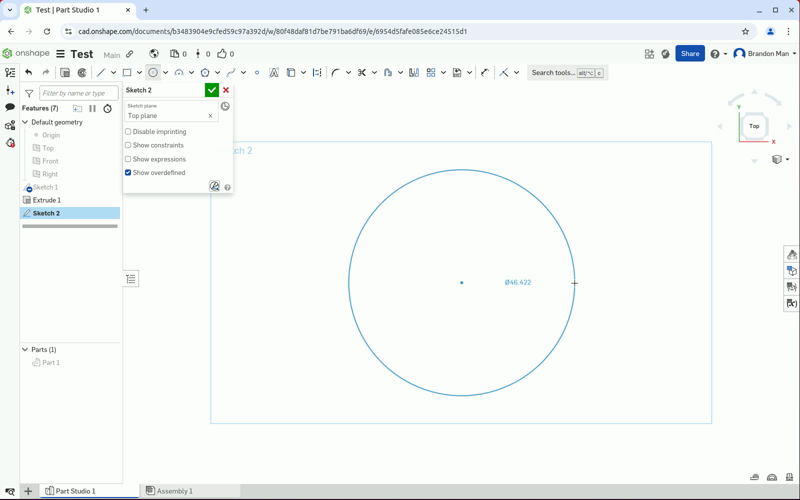
key(esc)
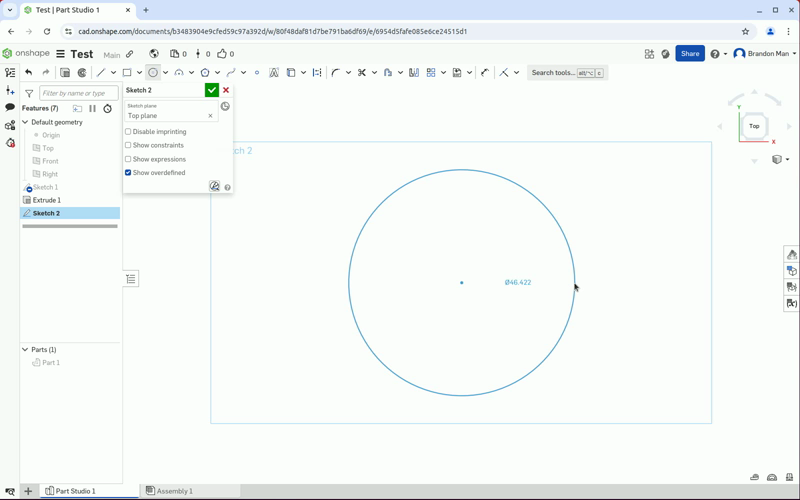
mouse_move(449, 206)
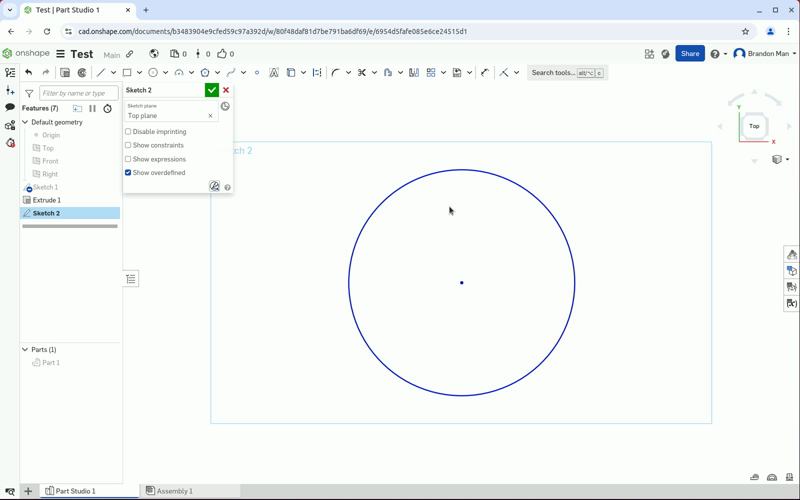
click(449, 206)
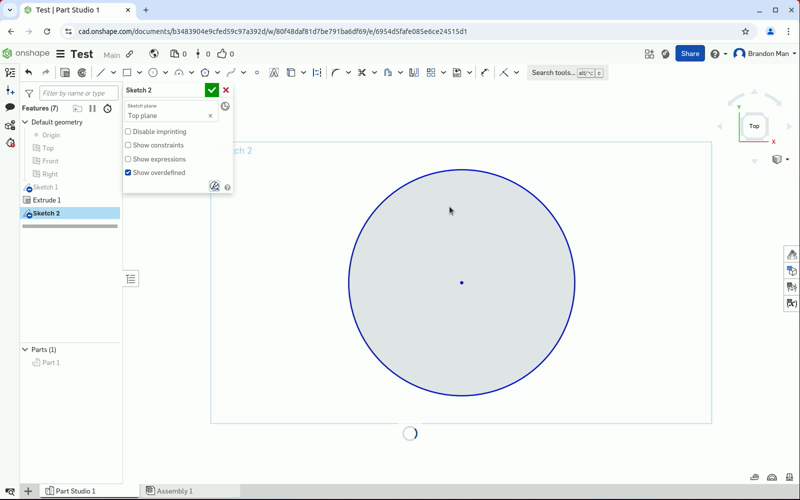
mouse_move(73, 352)
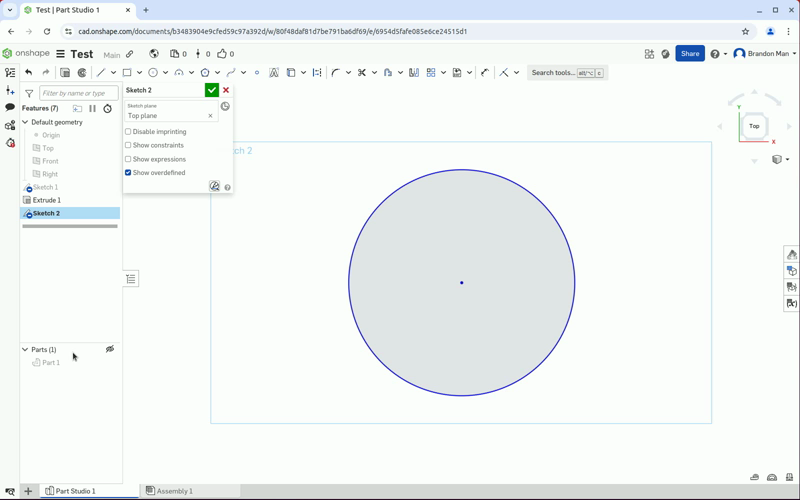
key(shift+y)
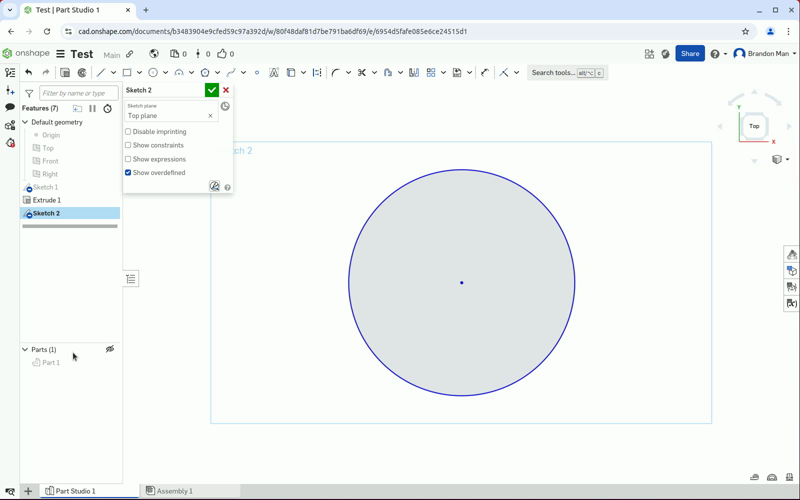
key(shift+e)
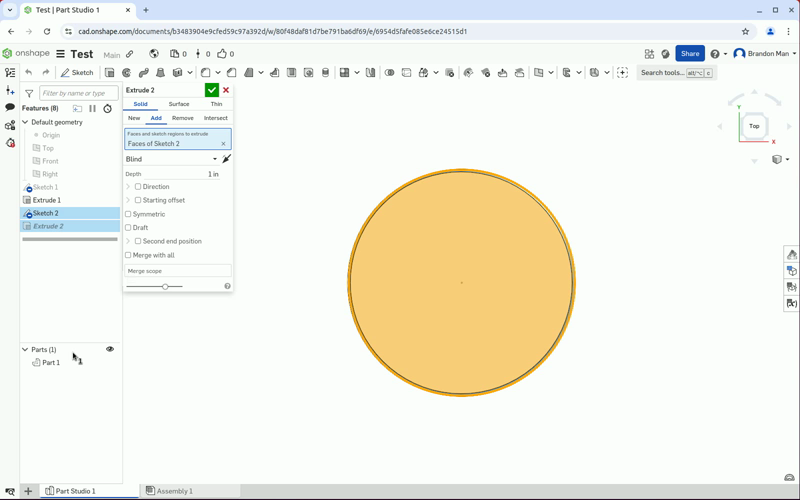
mouse_move(143, 106)
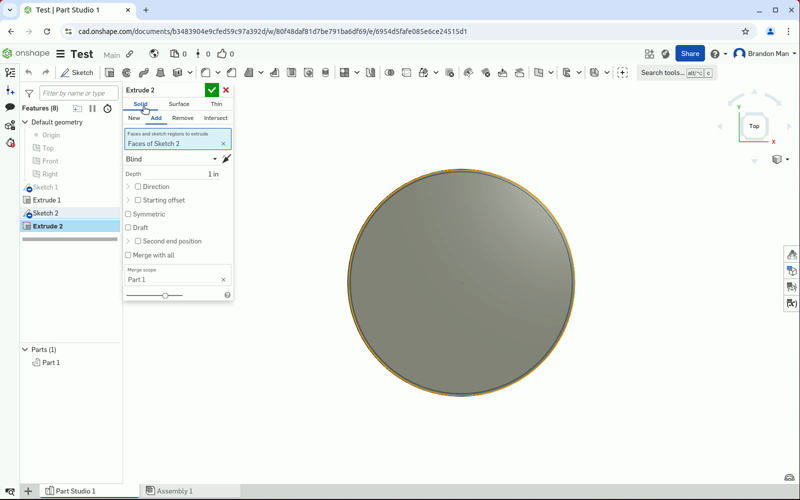
click(143, 106)
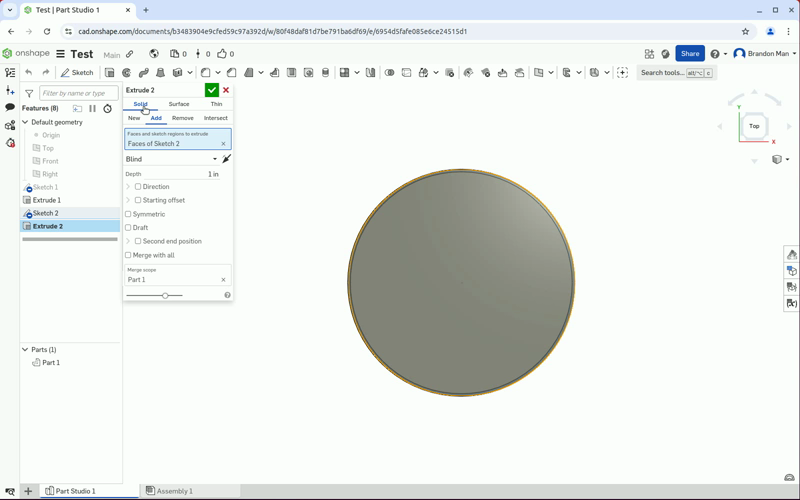
mouse_move(137, 120)
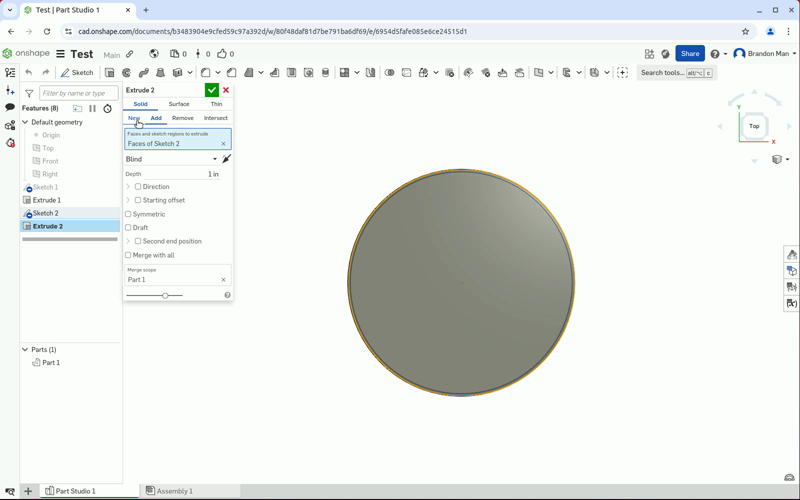
click(137, 120)
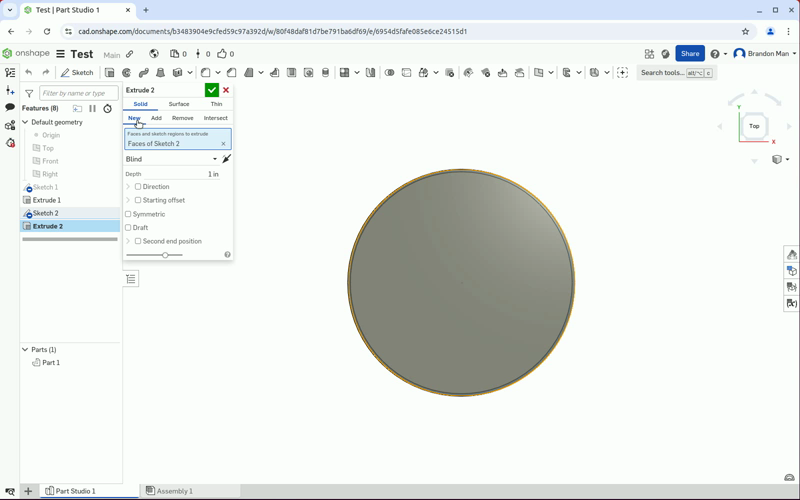
key(tab, 4)
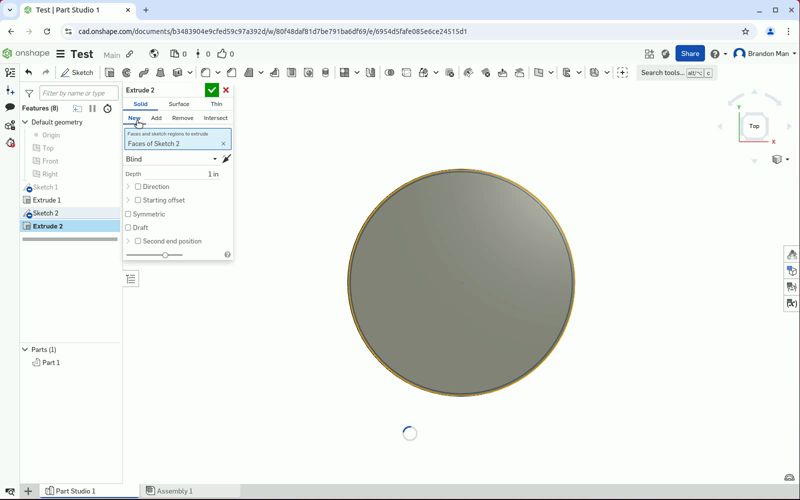
text(0.241)
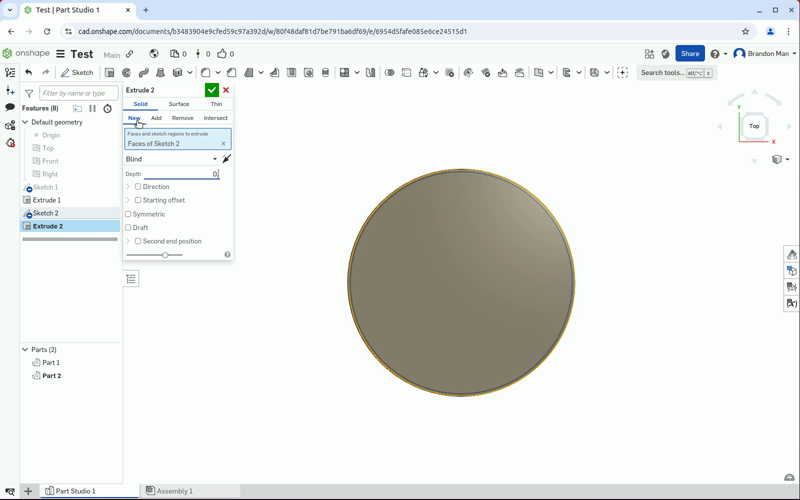
key(enter)
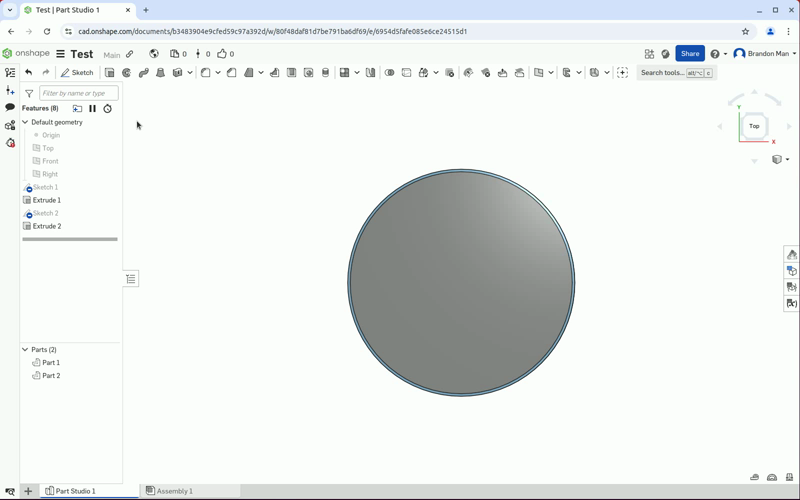
key(shift+h)
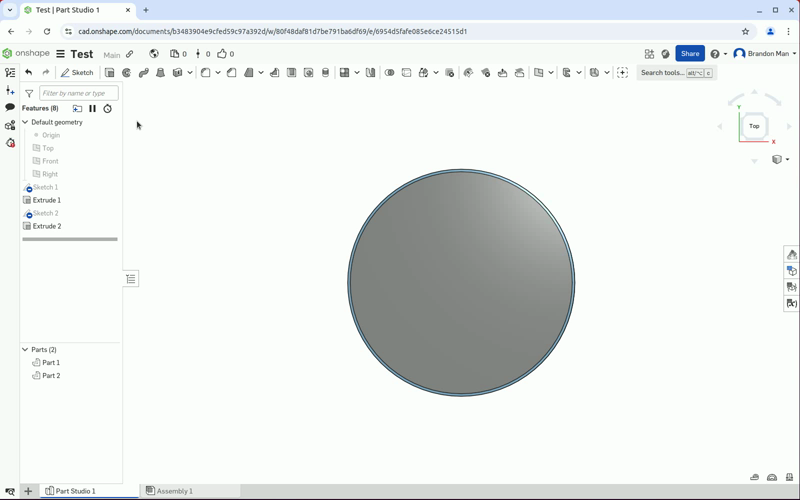
key(shift+h)
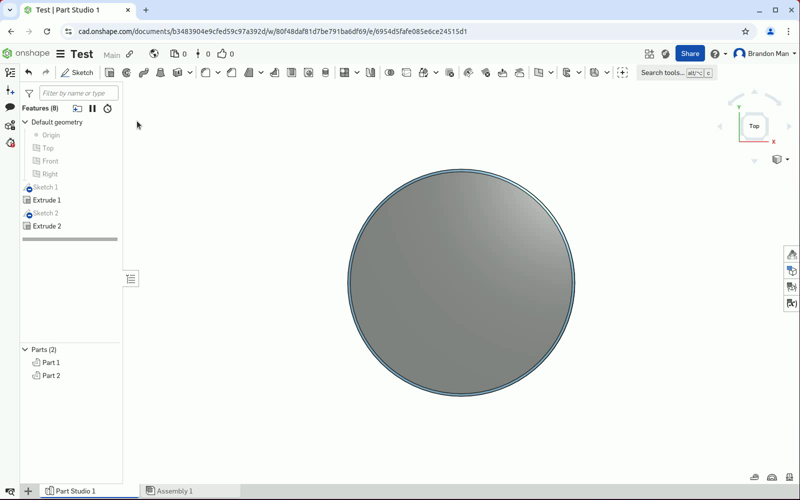
key(shift+7)
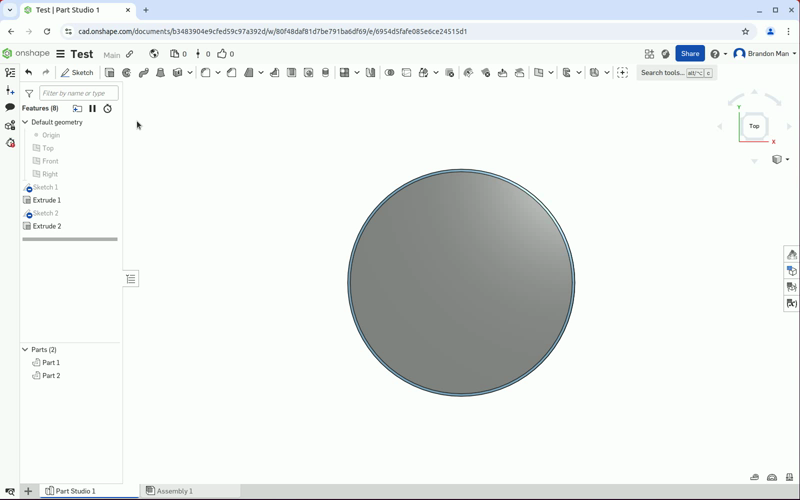
key(up, 3)
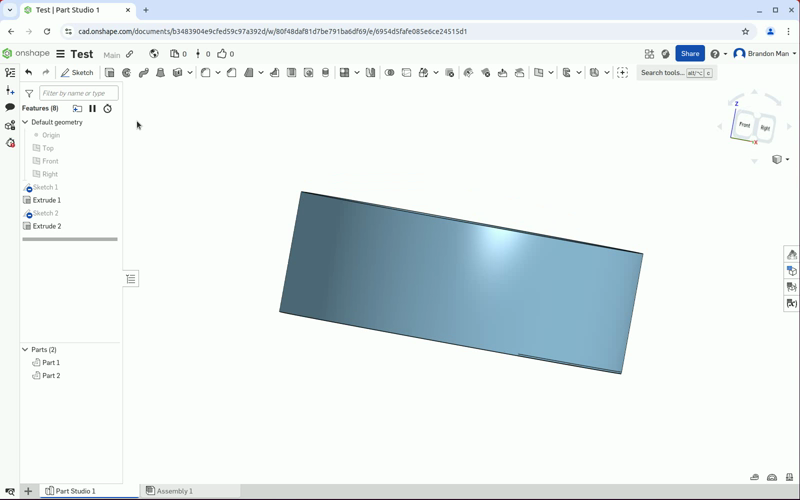
key(left, 3)
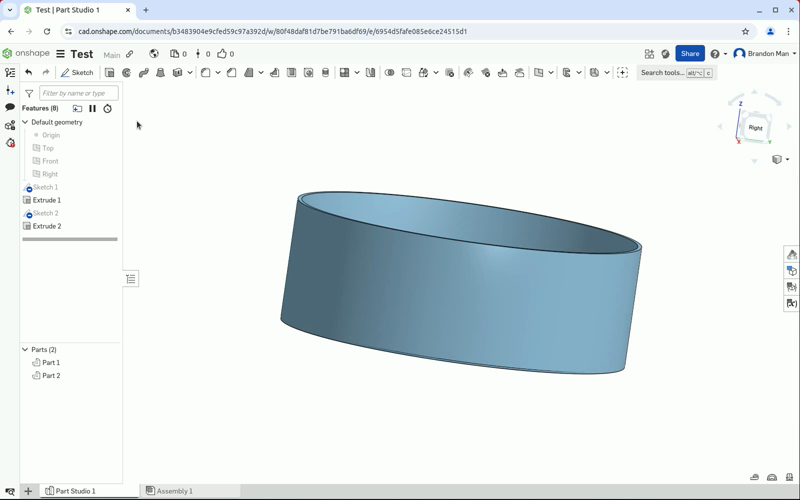
key(right, 3)
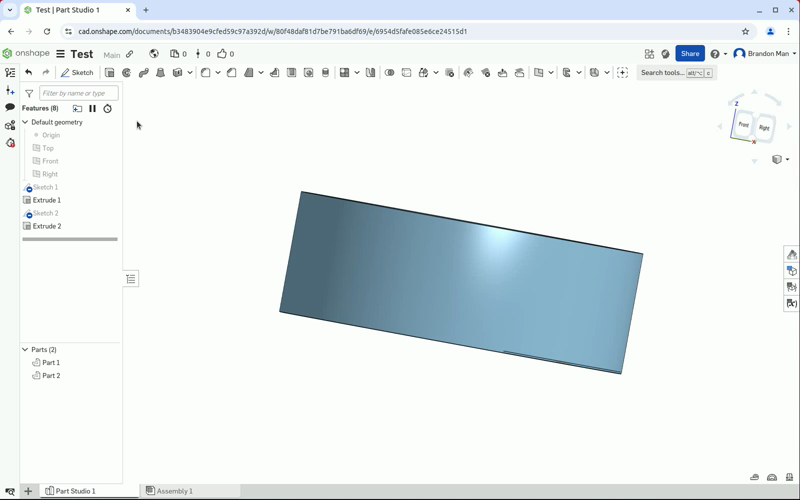
key(down, 3)
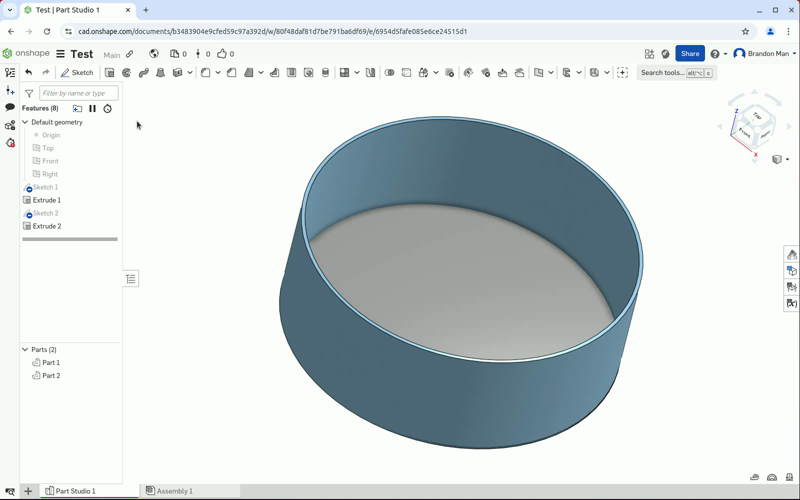
mouse_move(73, 189)
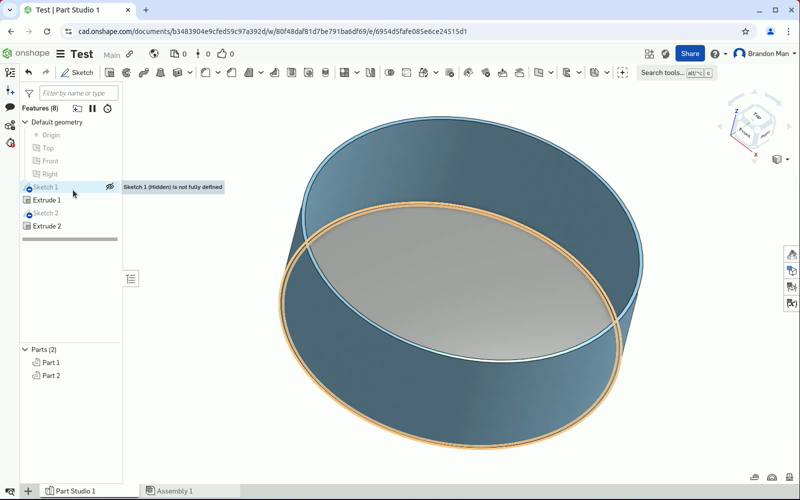
click(73, 189)